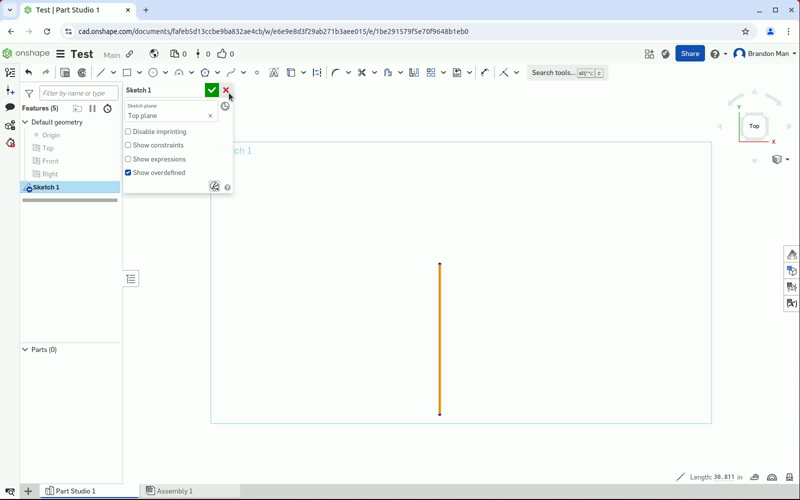
key(shift+h)
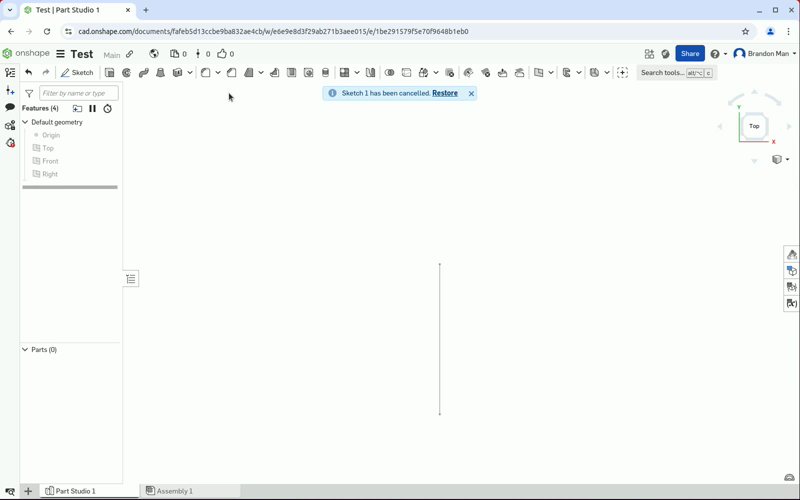
mouse_move(73, 352)
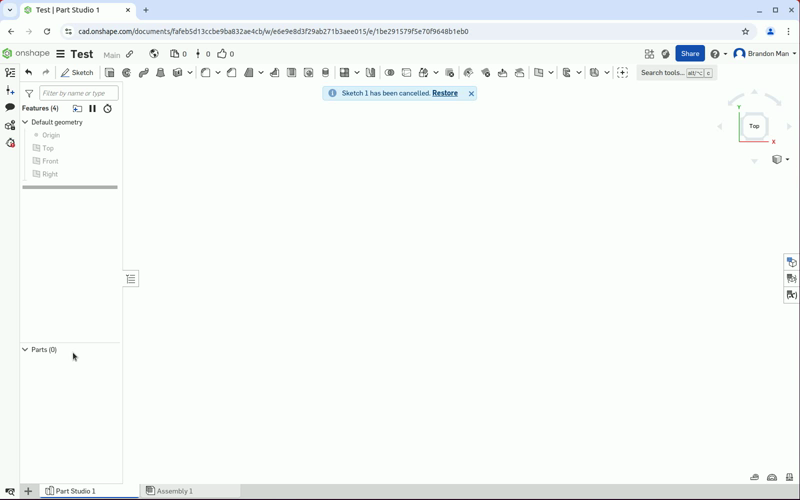
key(y)
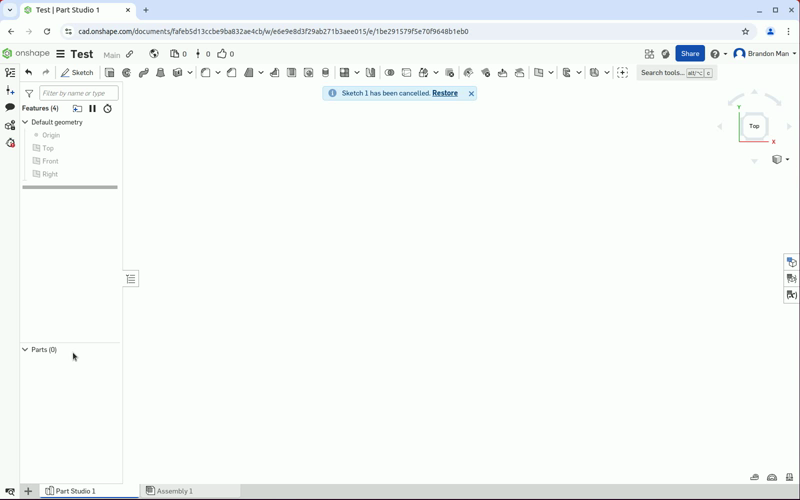
key(shift+p)
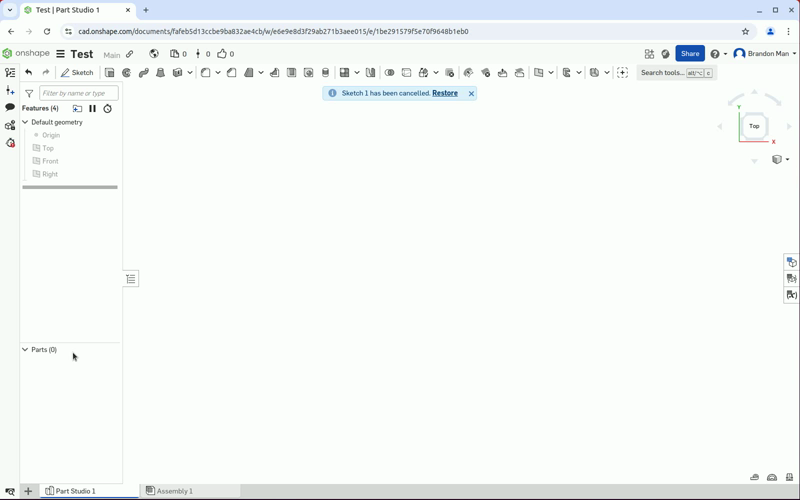
key(space)
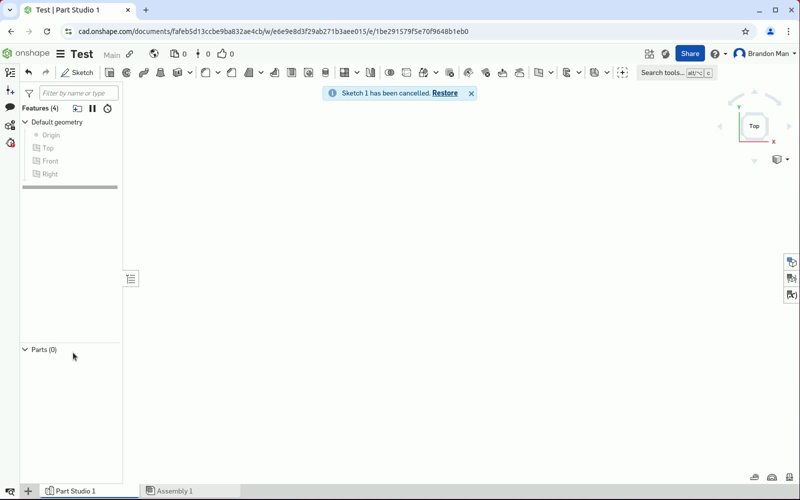
key_down(shift)
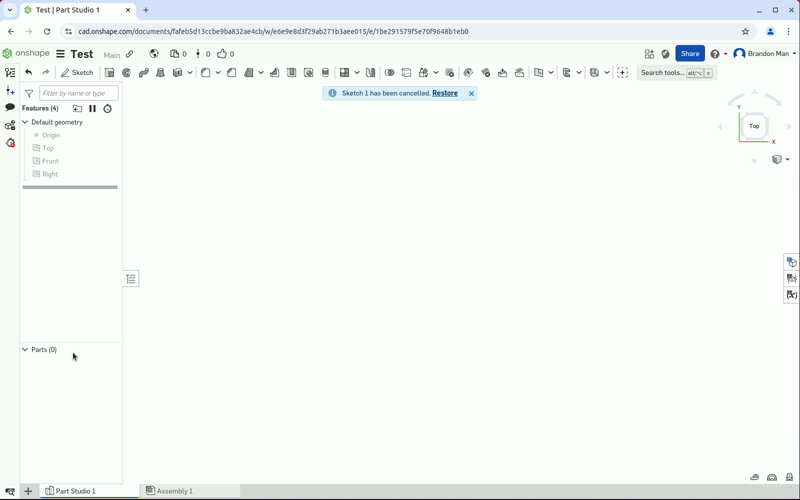
key(up)
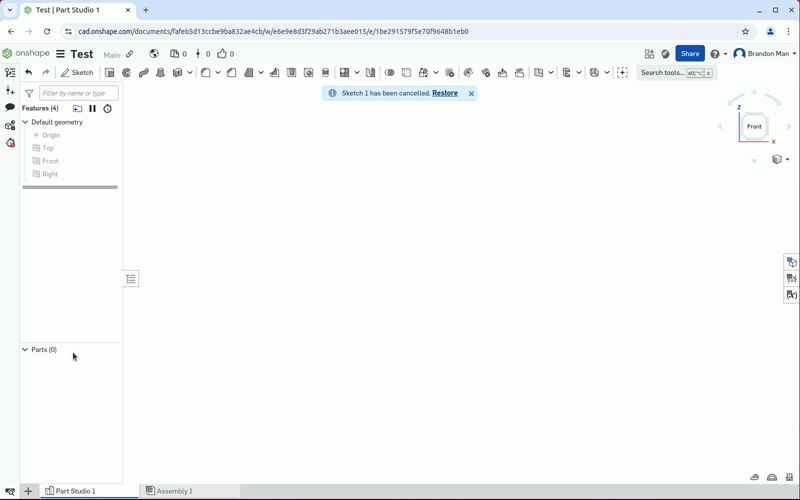
key_up(shift)
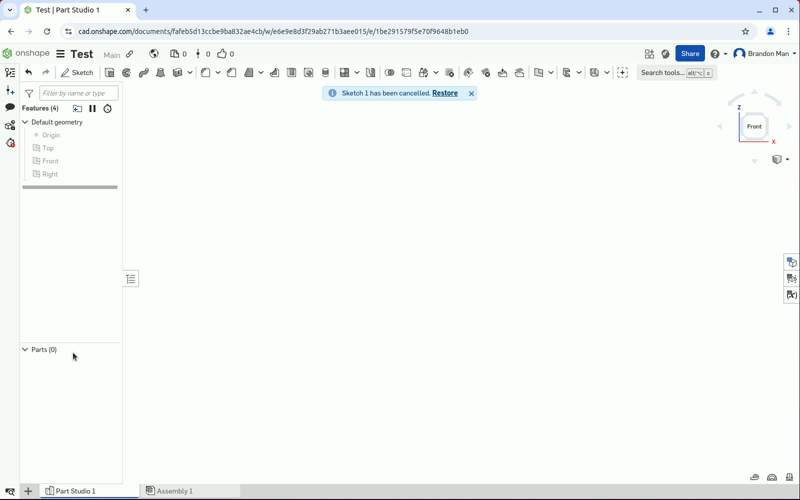
mouse_move(73, 352)
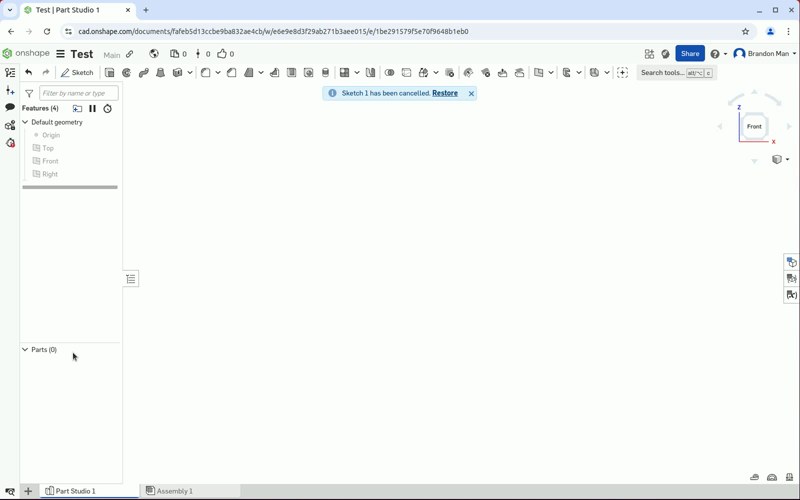
key(shift+y)
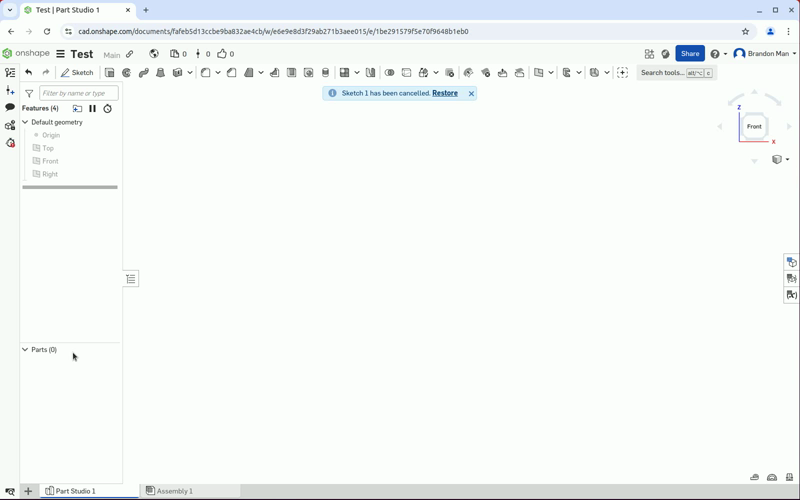
key(shift+s)
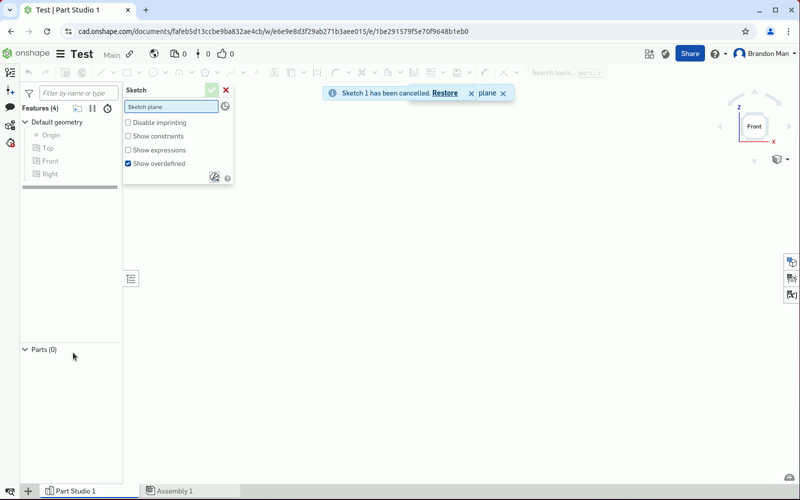
mouse_move(73, 163)
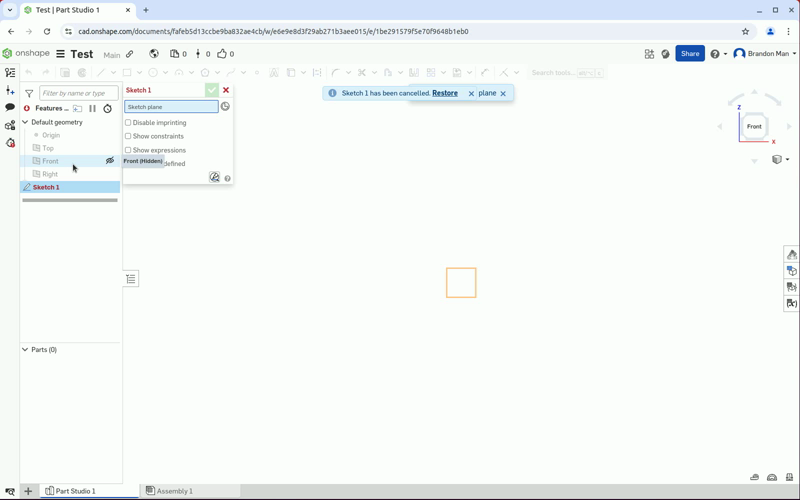
click(73, 163)
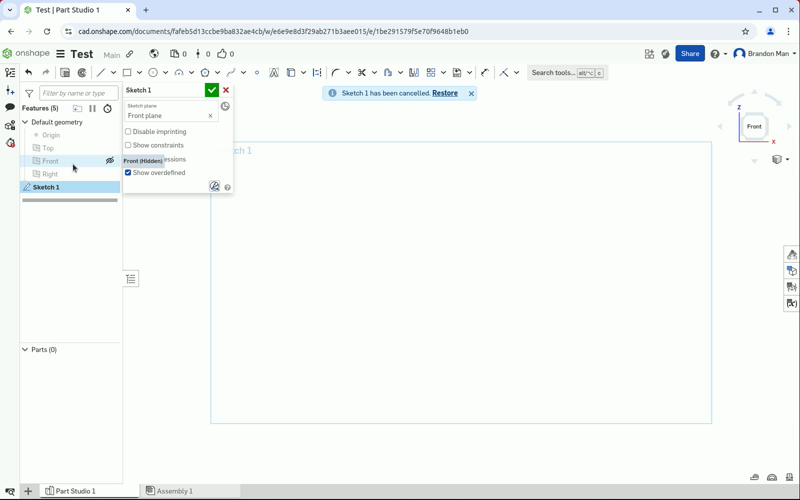
mouse_move(73, 352)
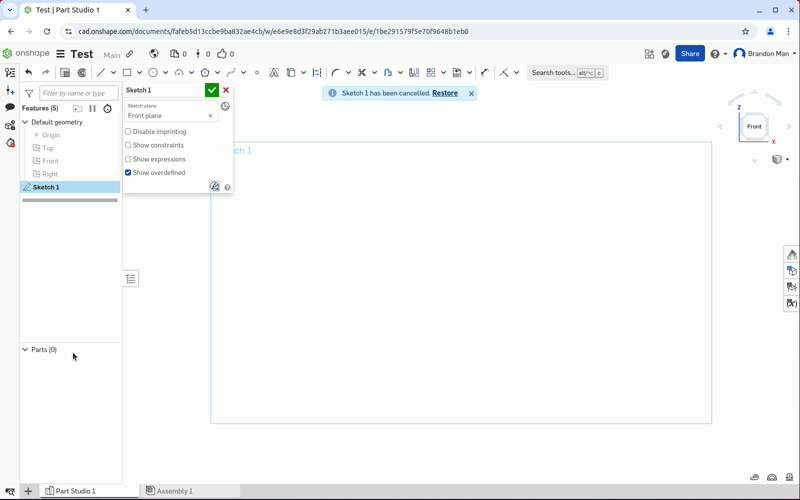
key(y)
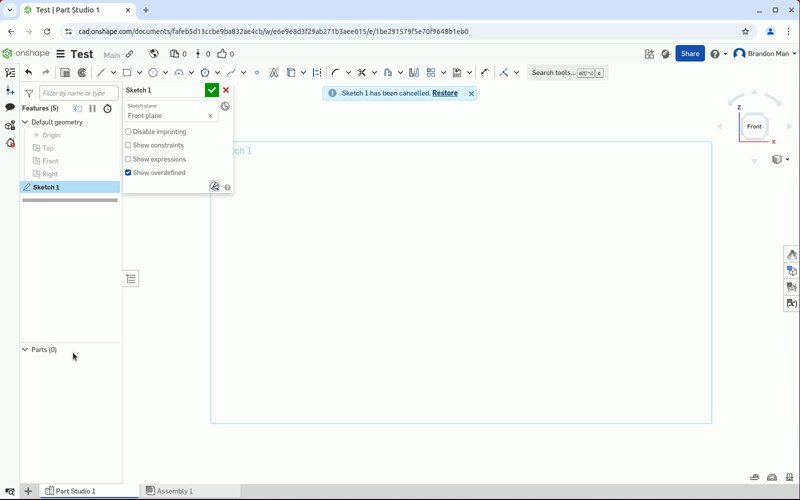
key(l)
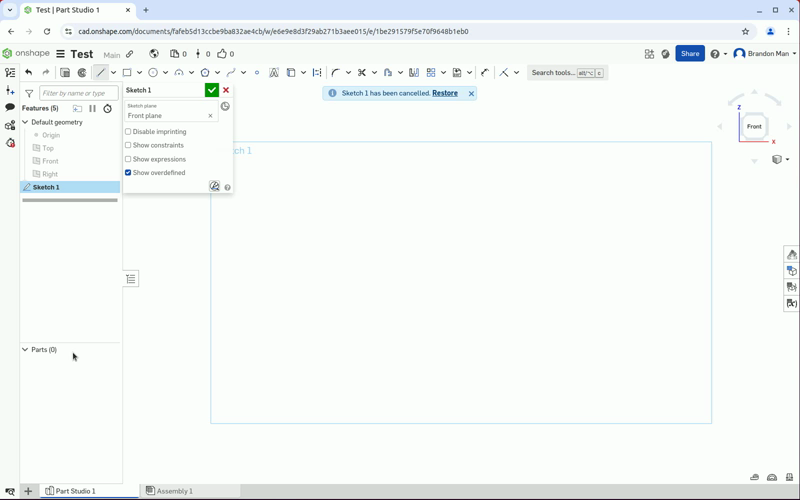
key_down(shift)
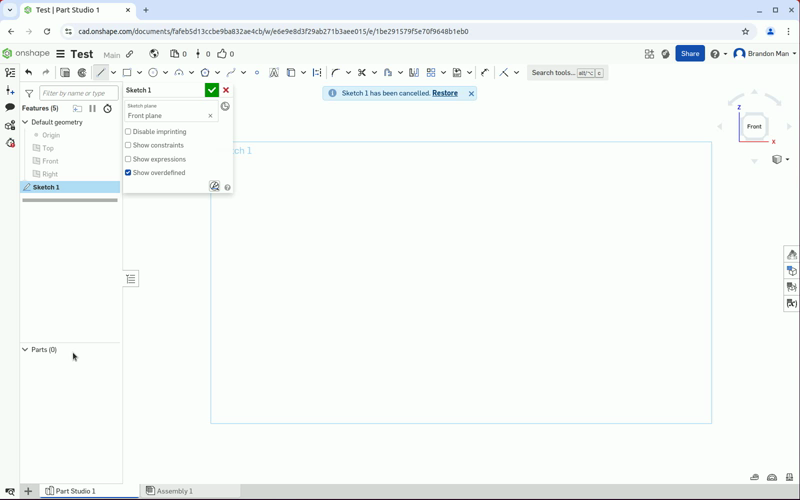
mouse_move(382, 324)
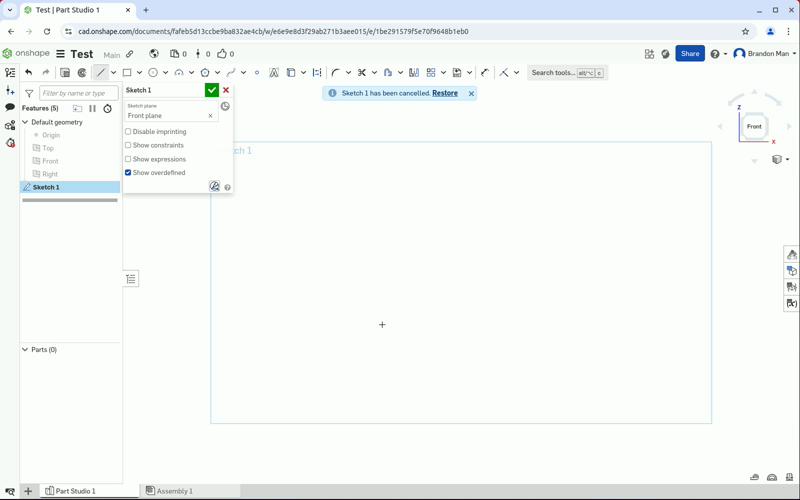
click(382, 324)
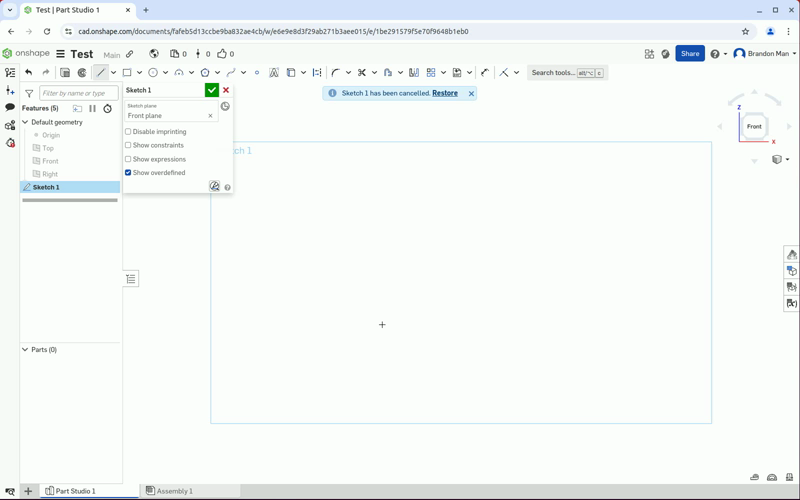
key_up(shift)
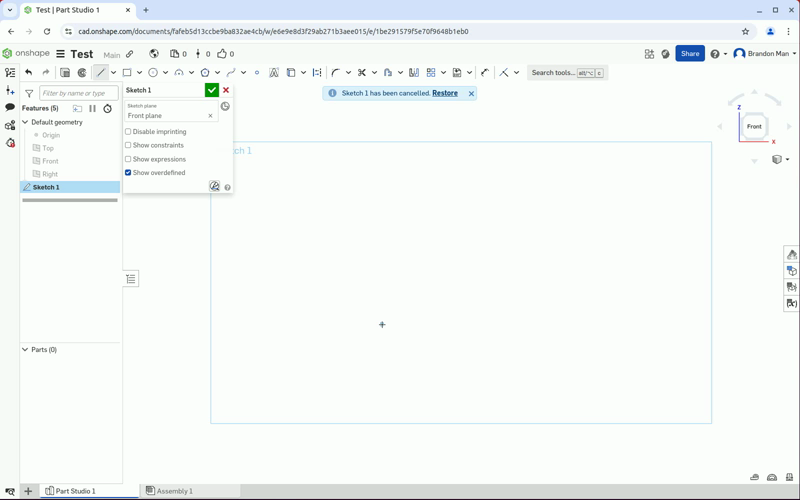
key_down(shift)
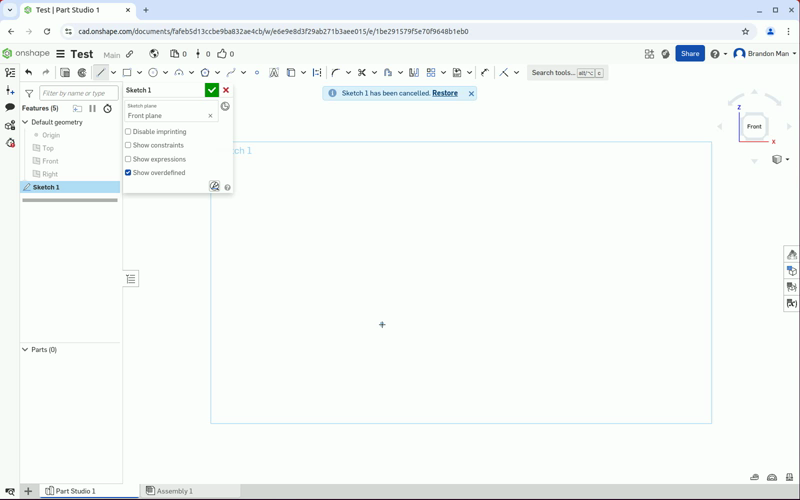
mouse_move(495, 324)
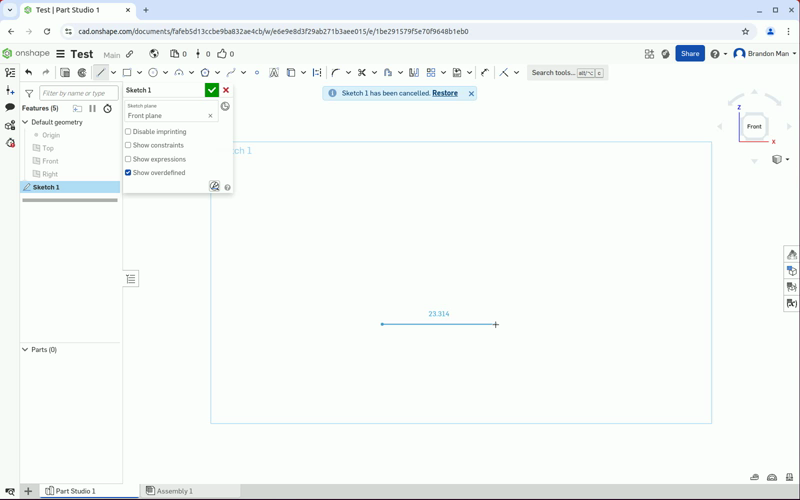
click(495, 324)
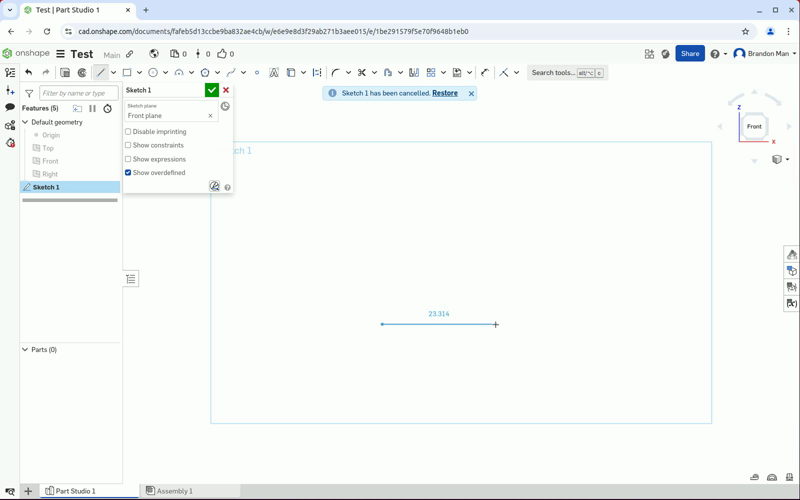
key_up(shift)
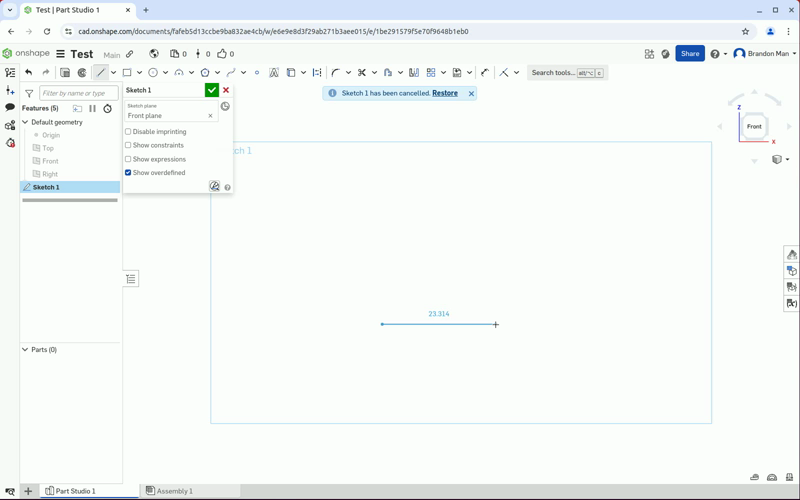
key_down(shift)
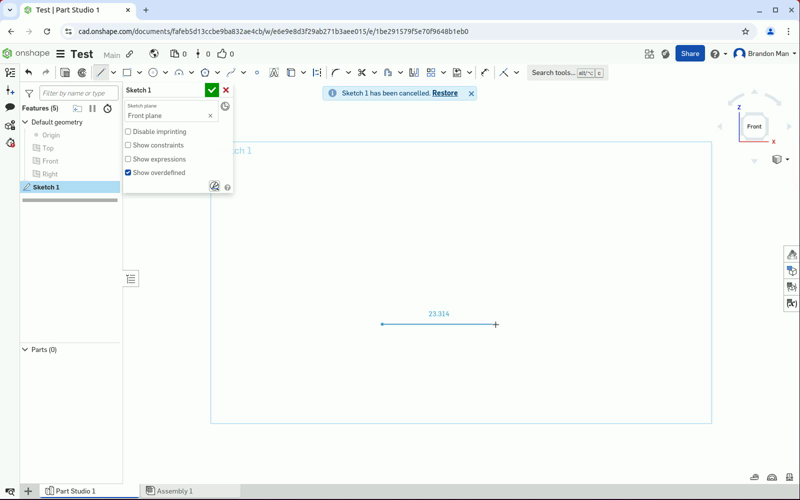
mouse_move(525, 324)
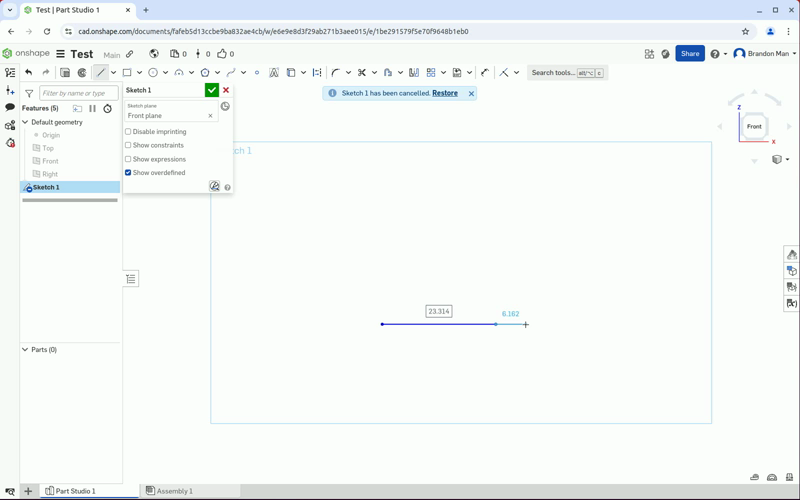
mouse_move(495, 289)
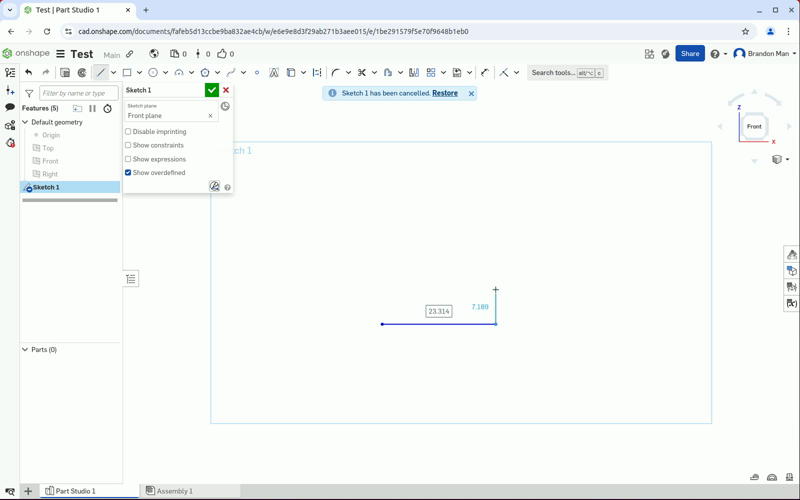
click(495, 289)
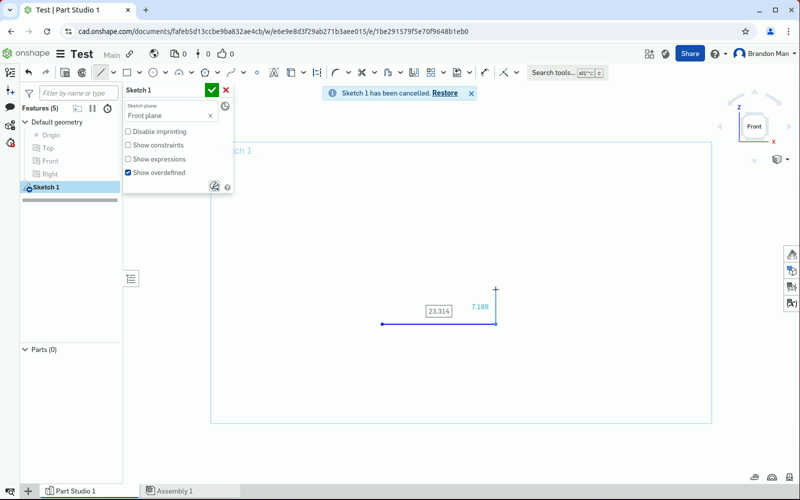
key_up(shift)
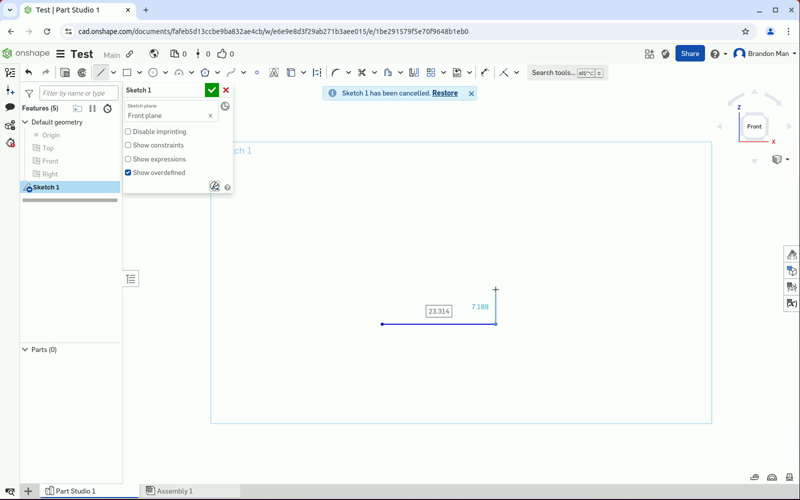
key(esc)
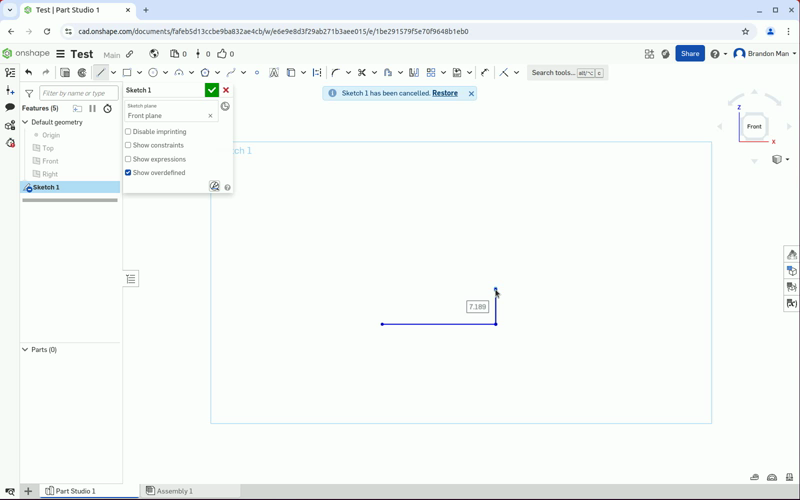
key(a)
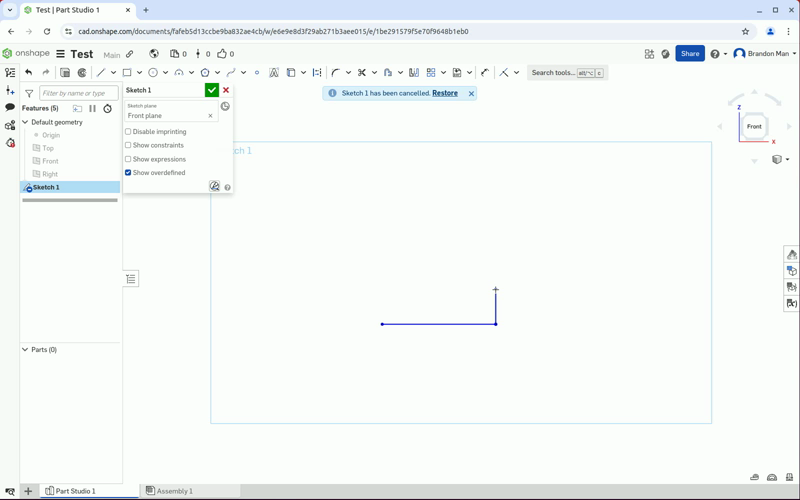
mouse_move(495, 289)
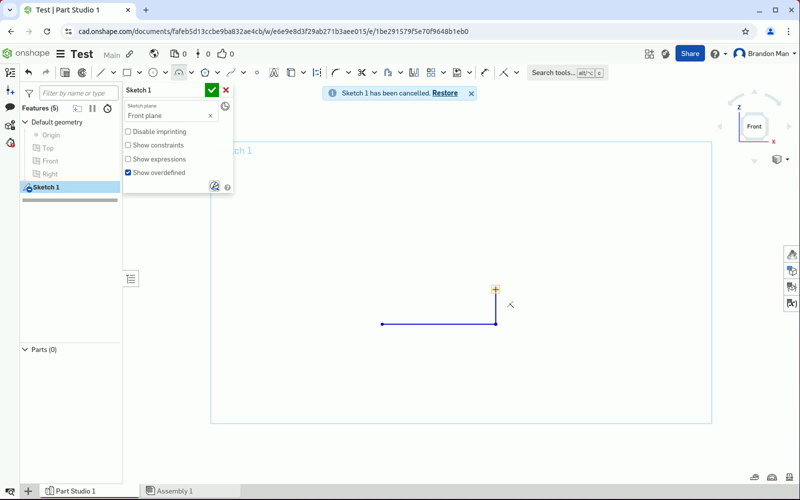
click(495, 289)
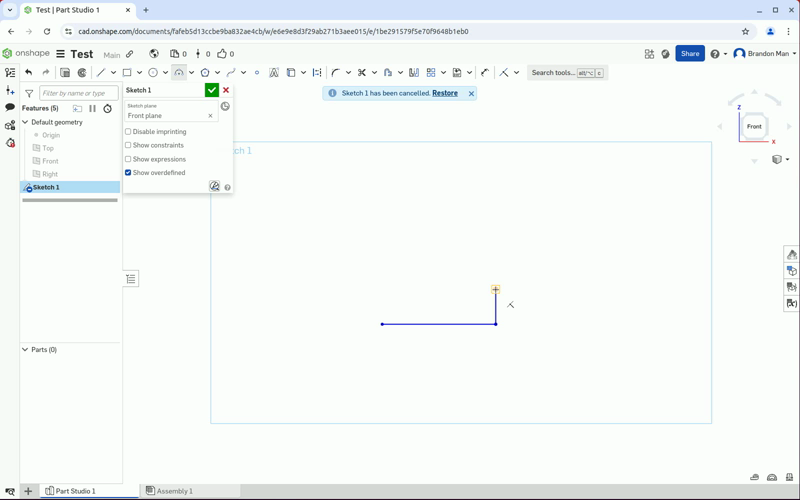
key_down(shift)
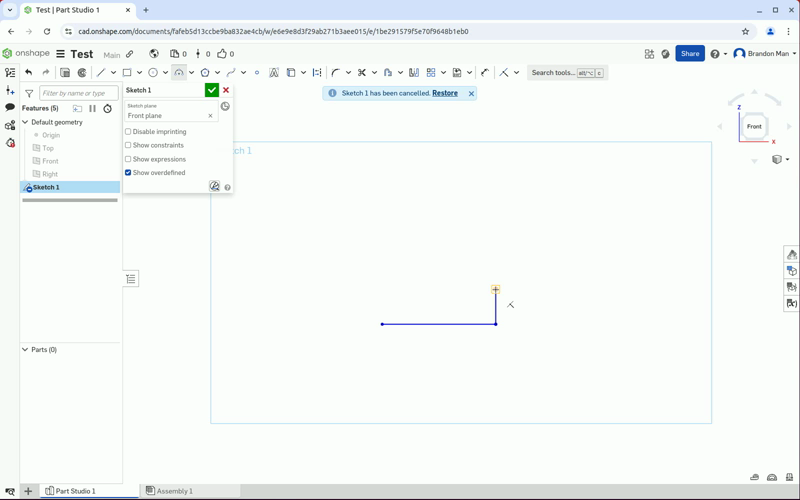
mouse_move(461, 254)
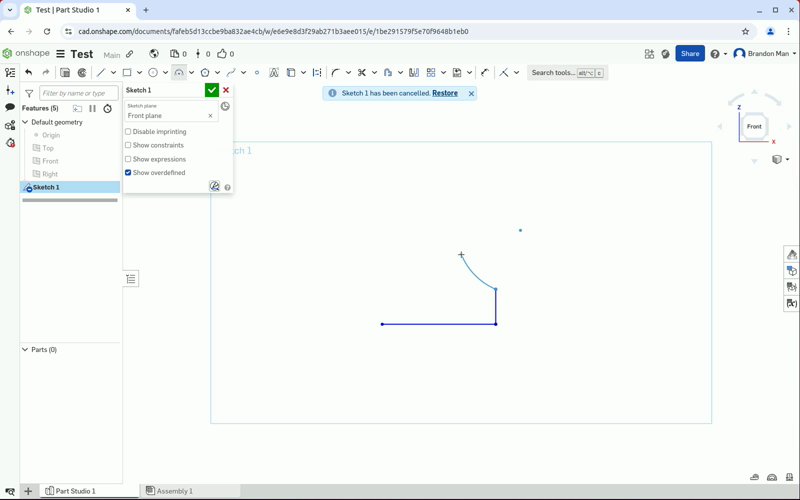
click(461, 254)
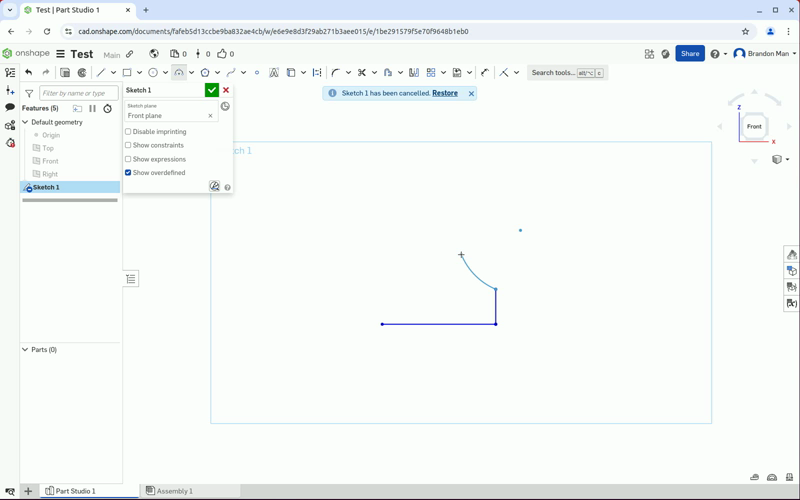
mouse_move(471, 279)
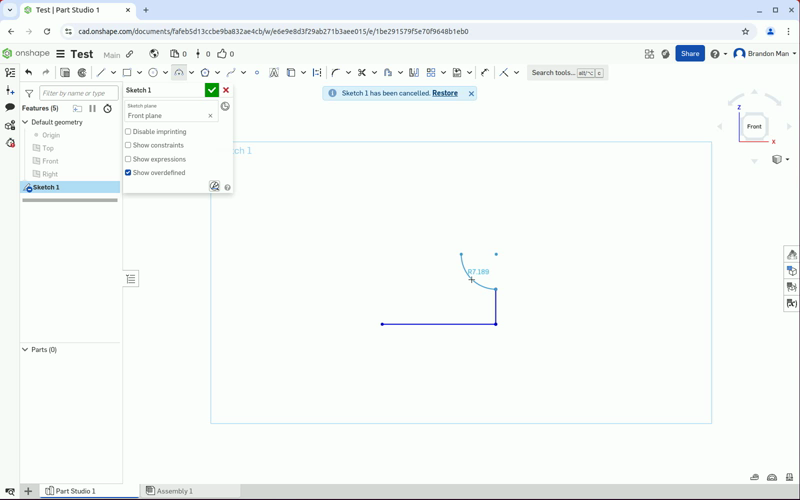
click(471, 279)
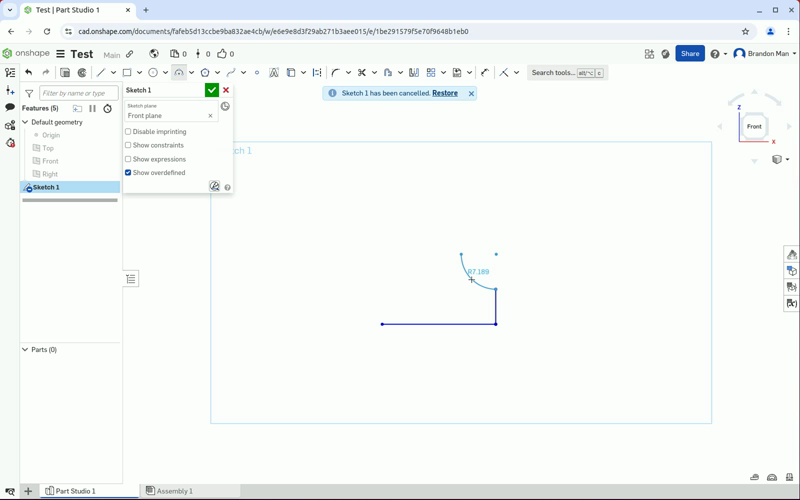
key_up(shift)
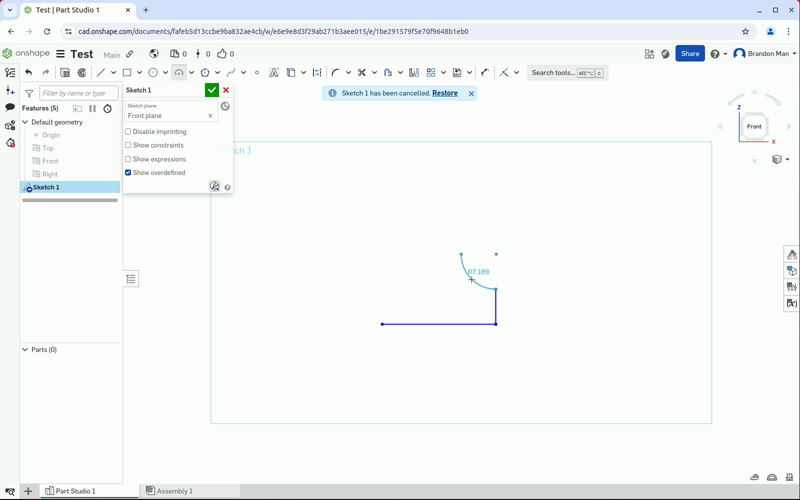
key(esc)
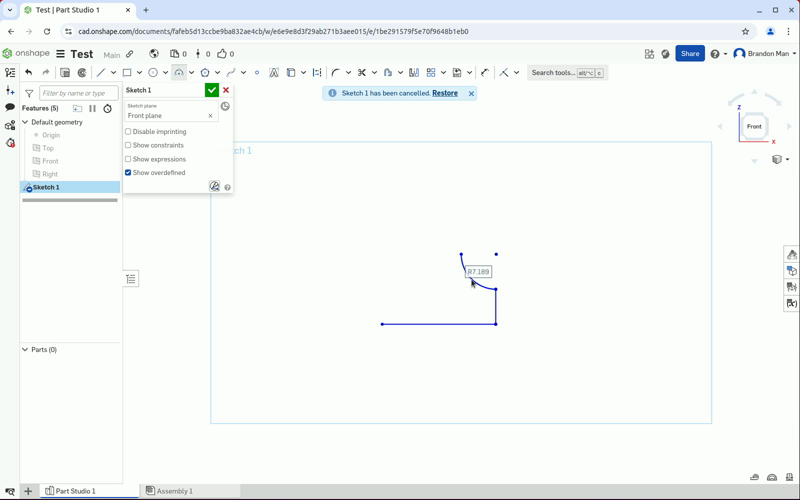
key(l)
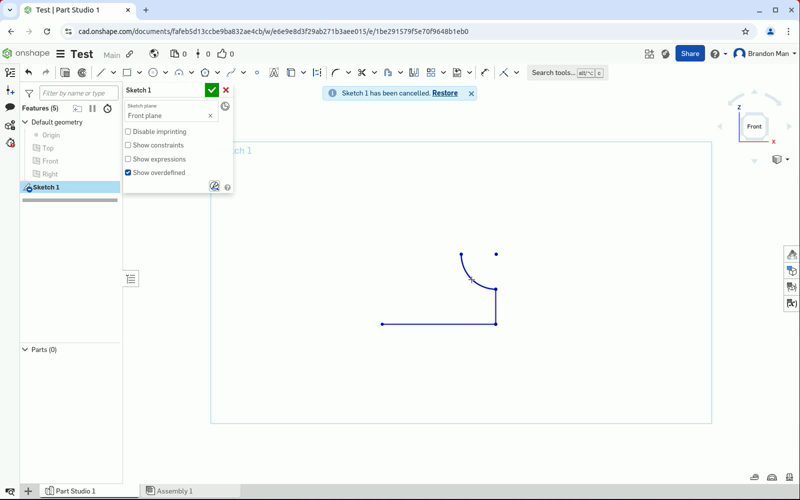
mouse_move(461, 254)
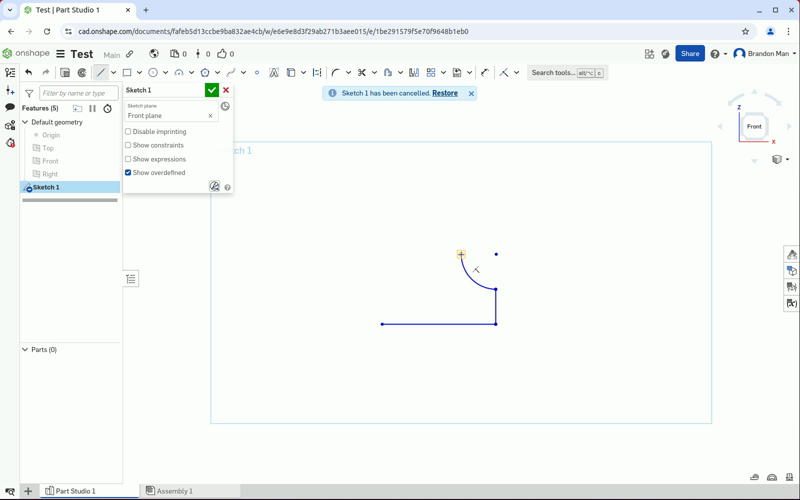
click(461, 254)
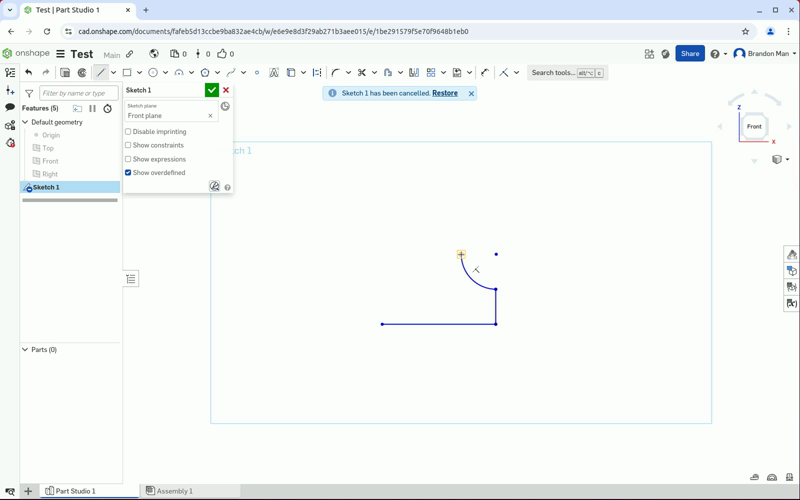
key_down(shift)
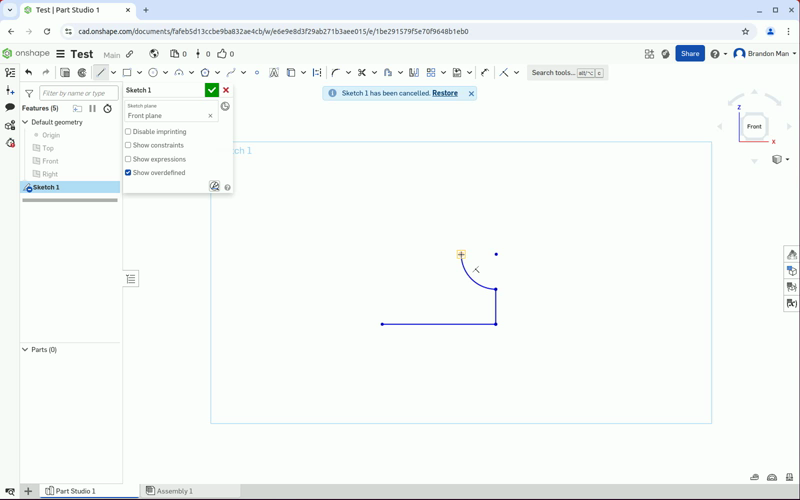
mouse_move(382, 254)
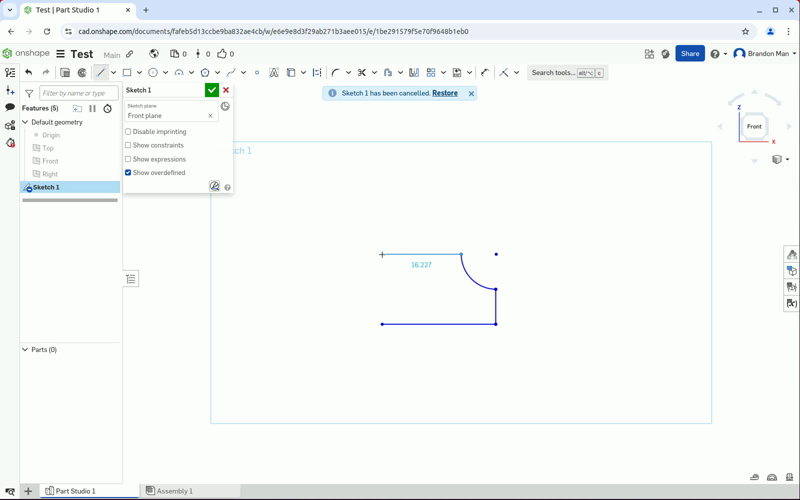
click(382, 254)
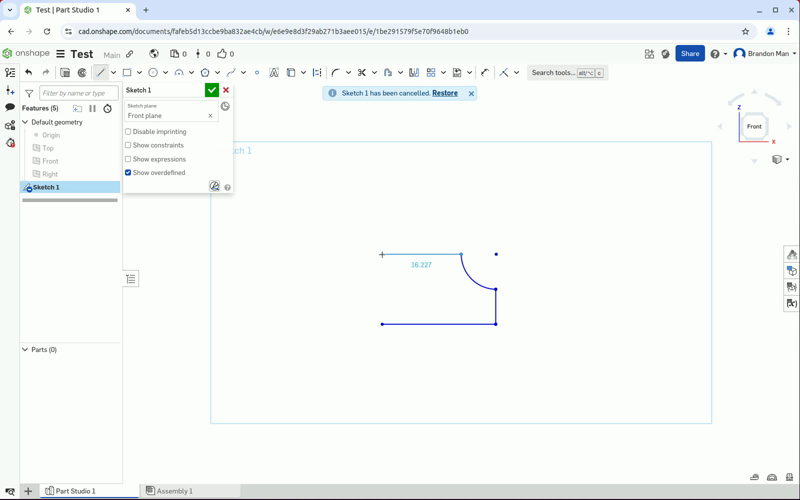
key_up(shift)
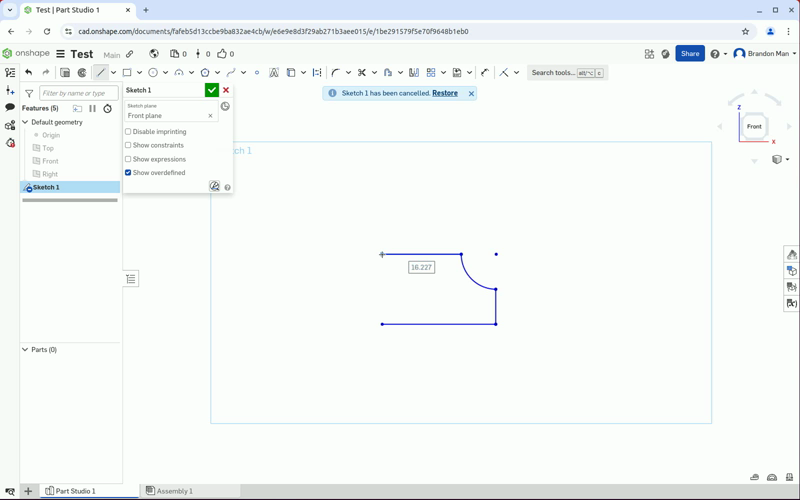
key(esc)
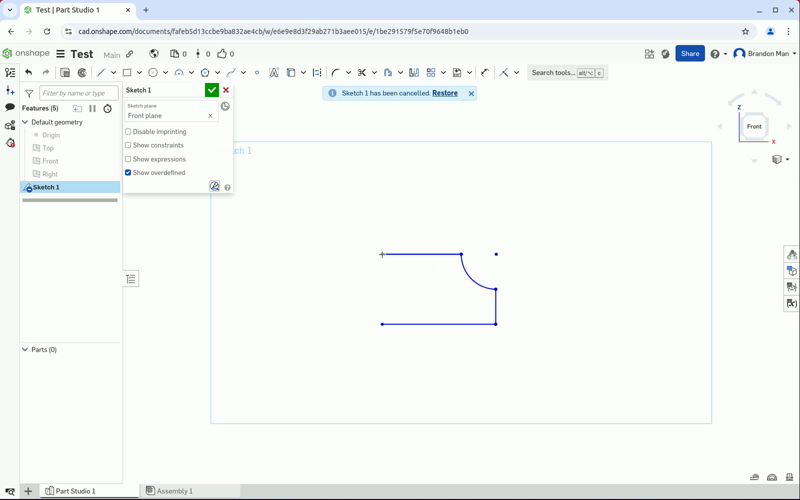
key(a)
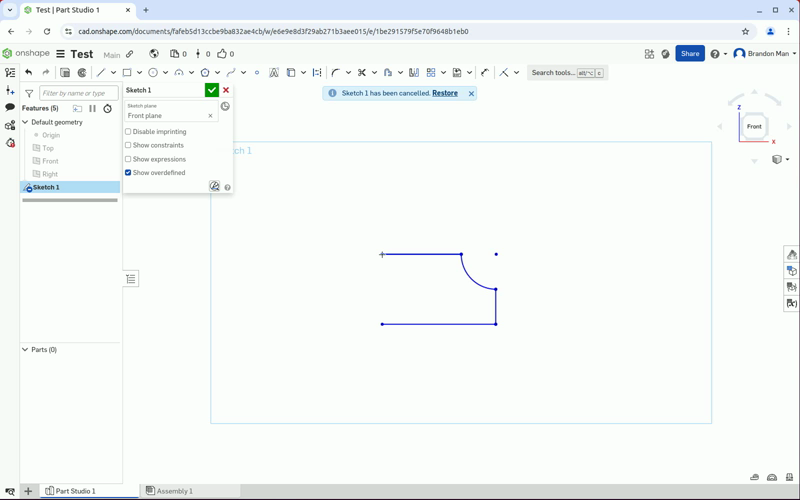
mouse_move(382, 254)
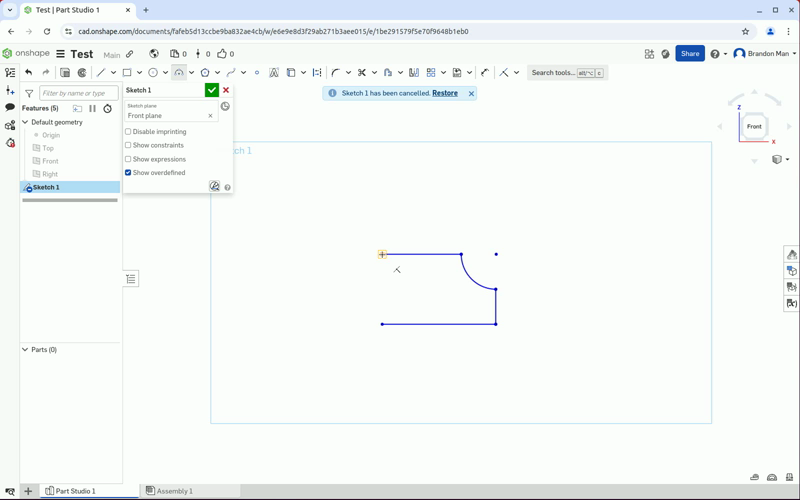
click(382, 254)
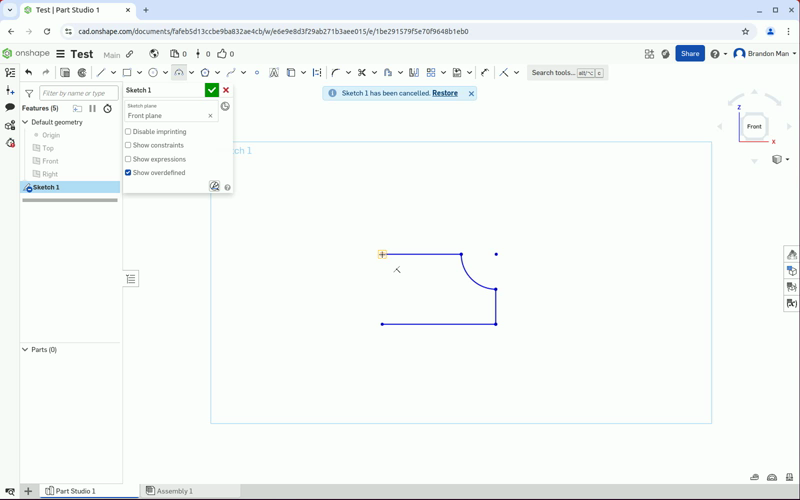
mouse_move(382, 324)
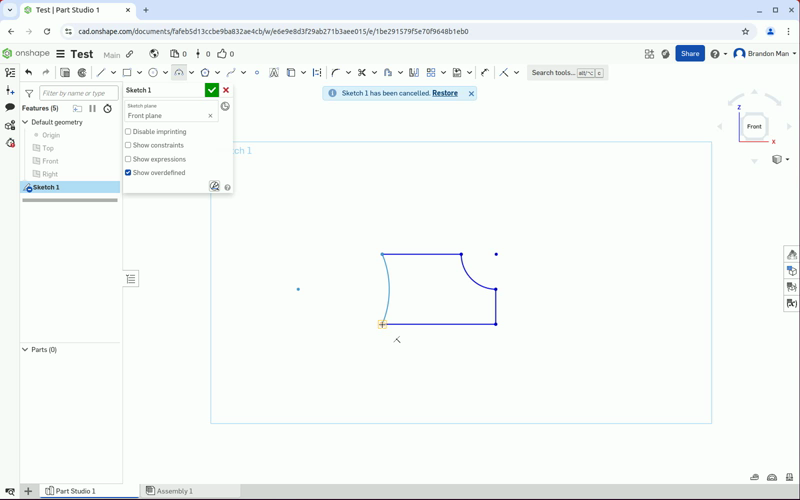
click(382, 324)
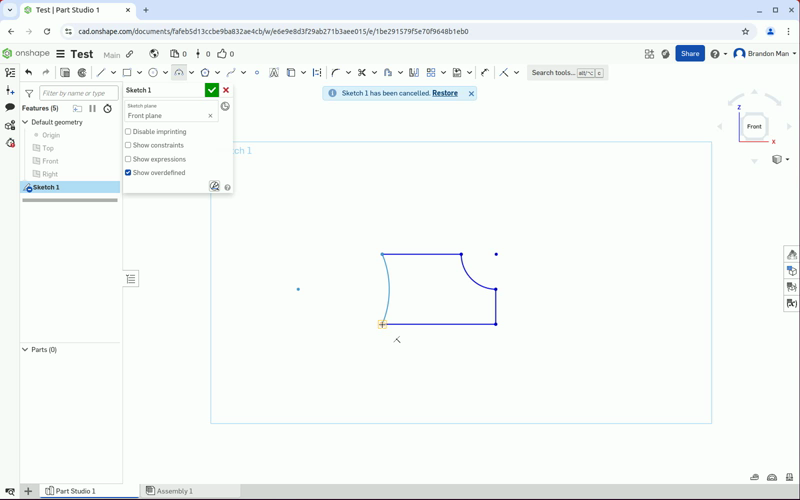
key_down(shift)
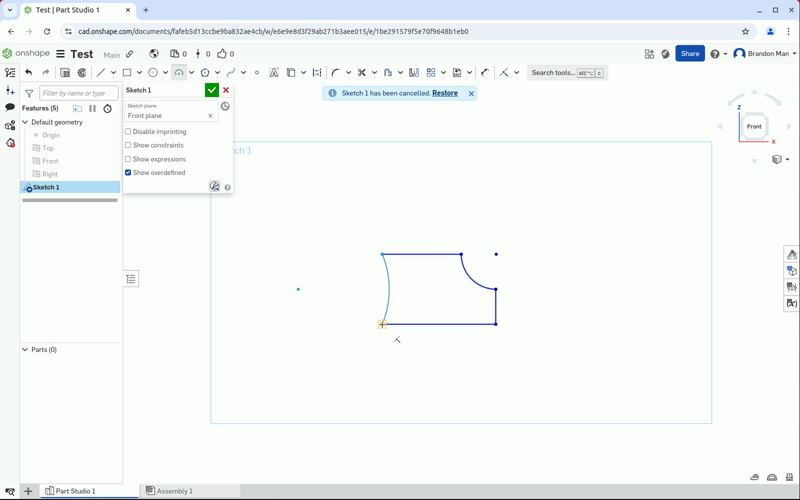
mouse_move(416, 289)
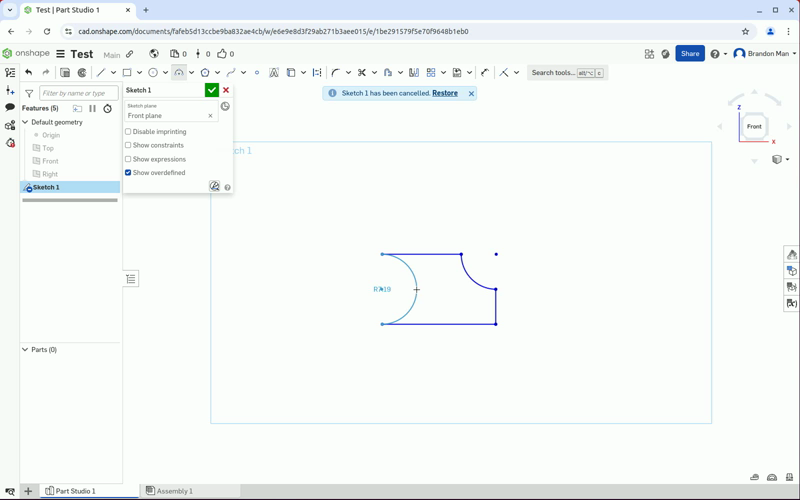
click(416, 289)
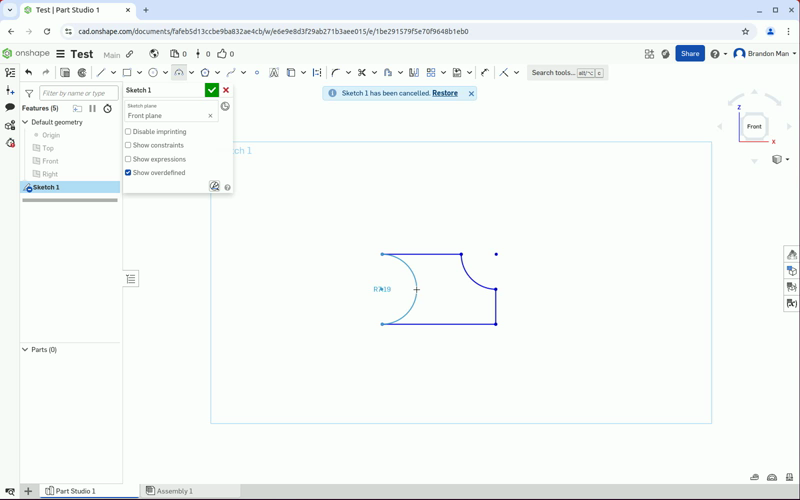
key_up(shift)
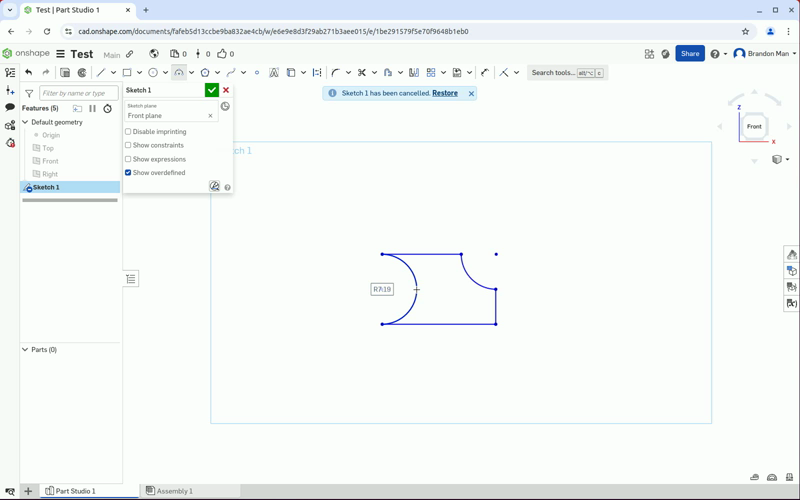
key(esc)
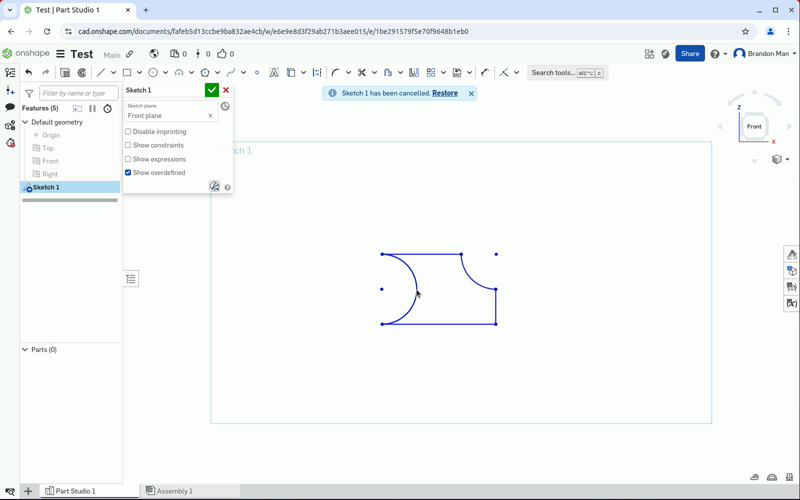
mouse_move(439, 277)
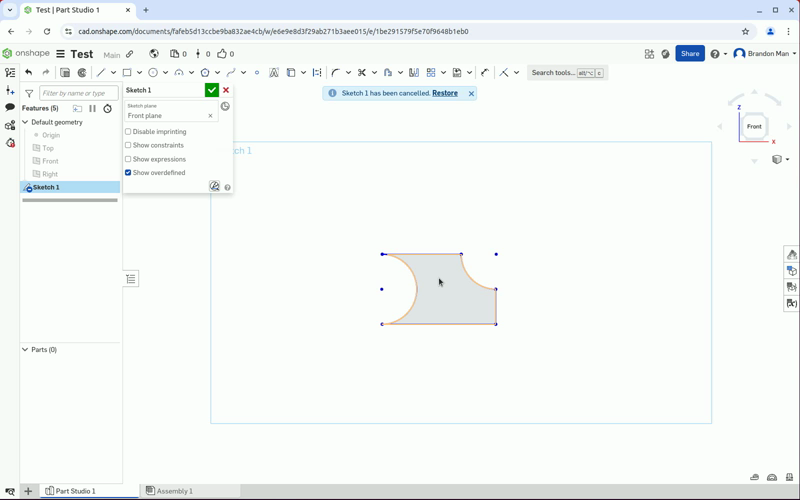
scroll(6)
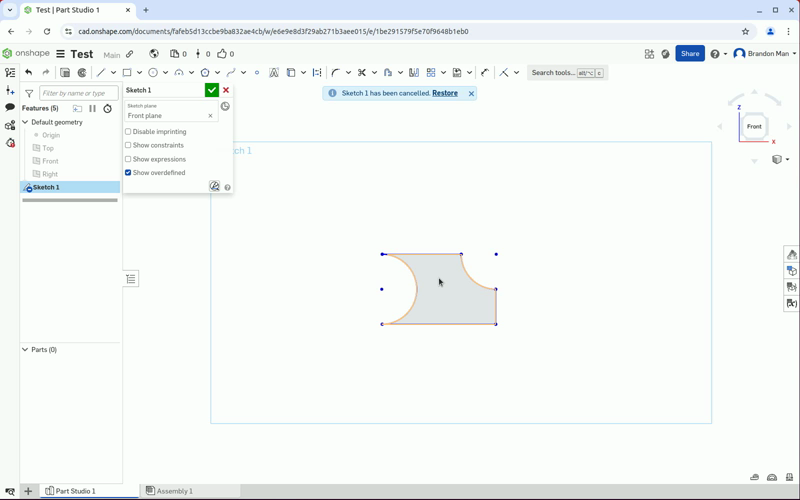
scroll(6)
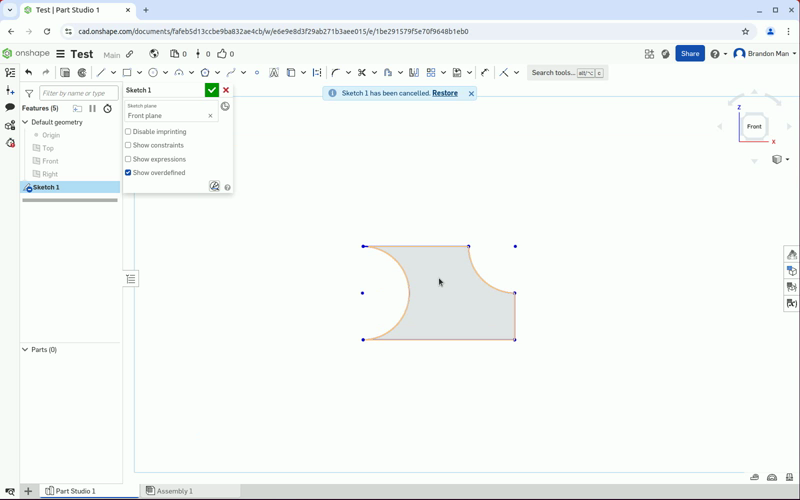
scroll(6)
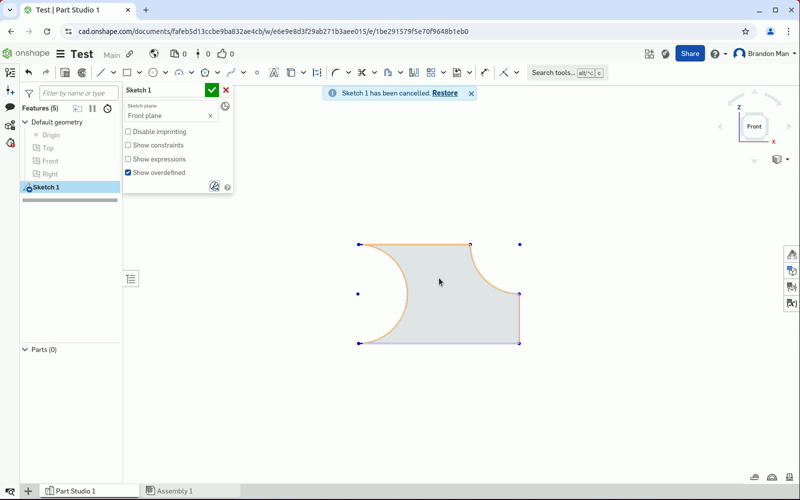
scroll(6)
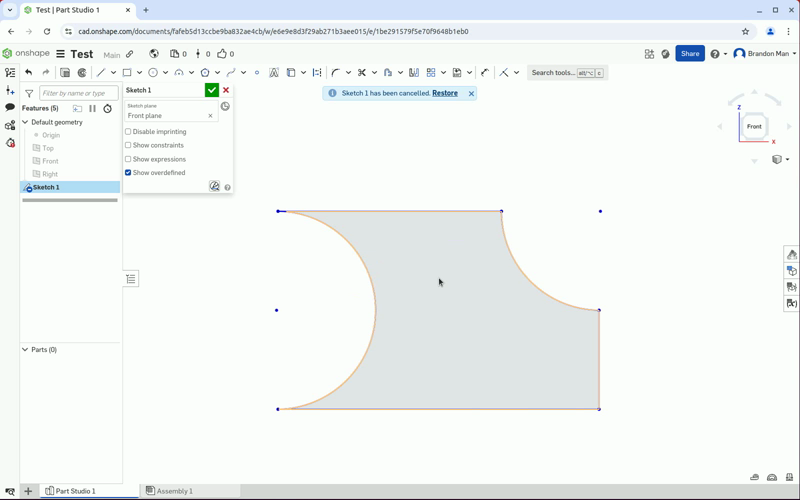
scroll(6)
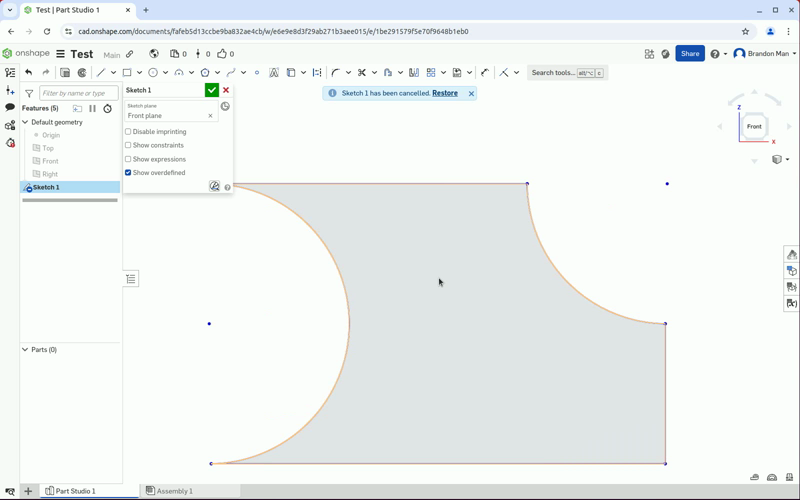
scroll(6)
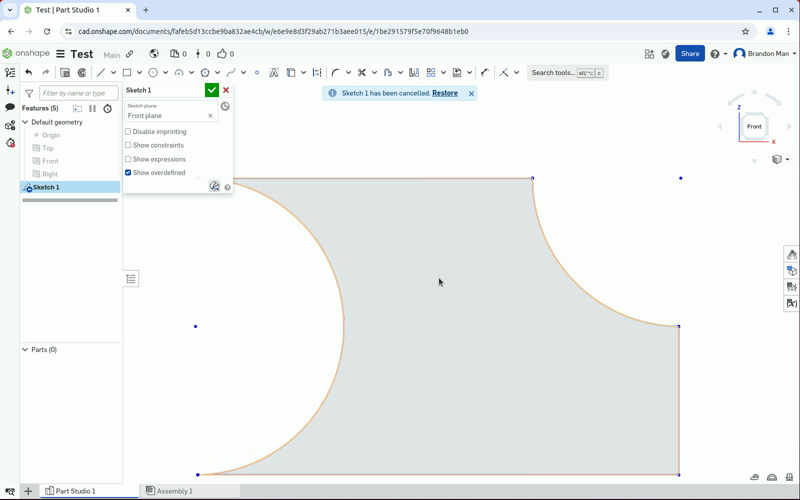
scroll(6)
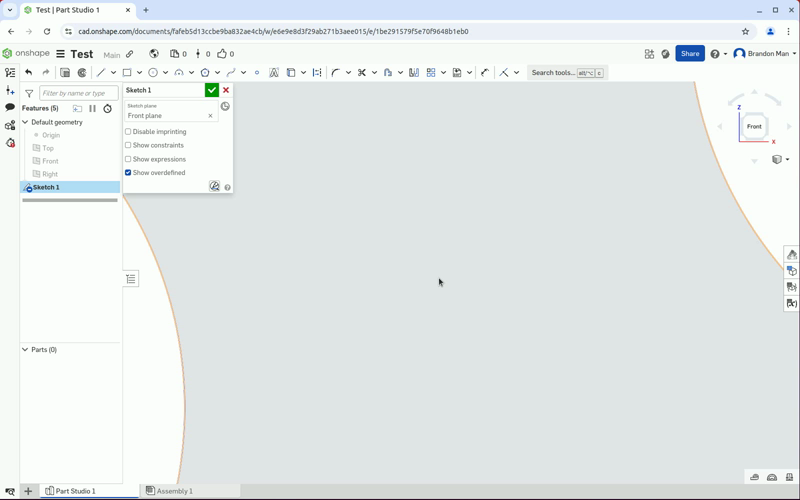
click(439, 277)
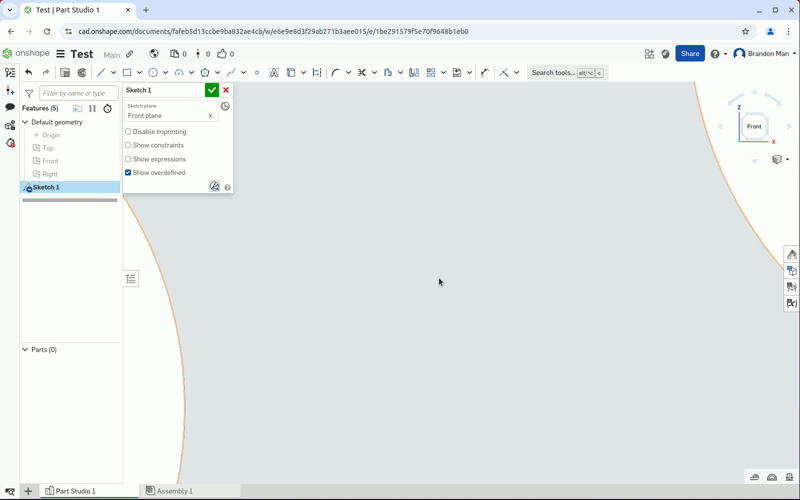
scroll(-6)
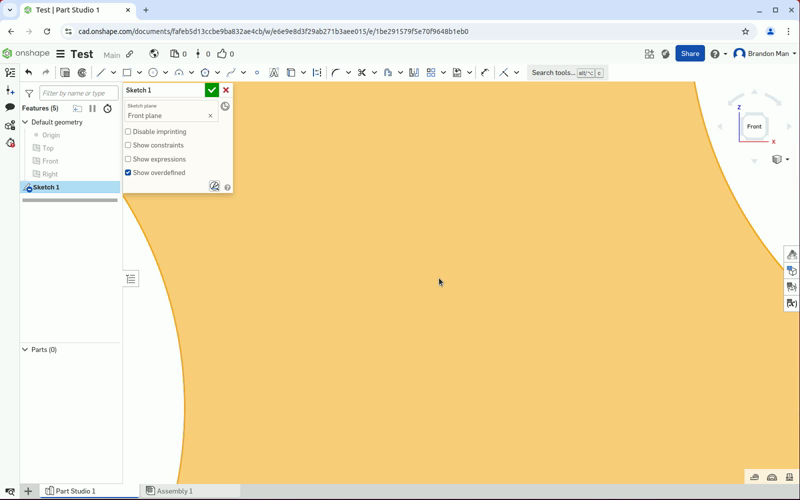
scroll(-6)
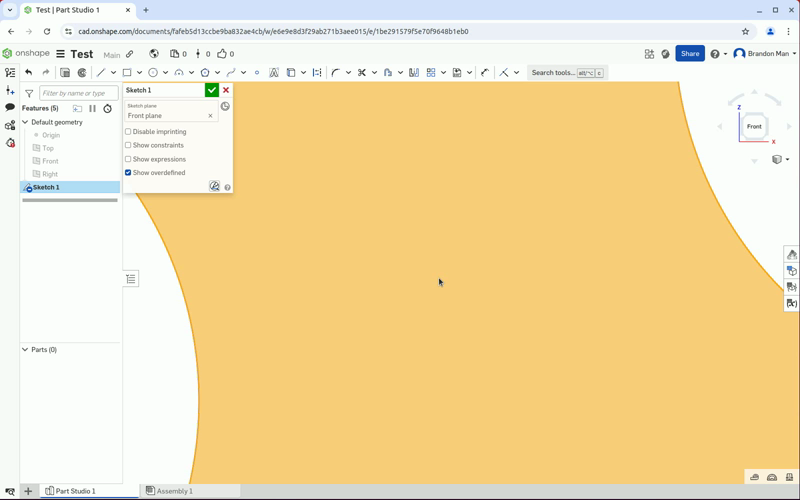
scroll(-6)
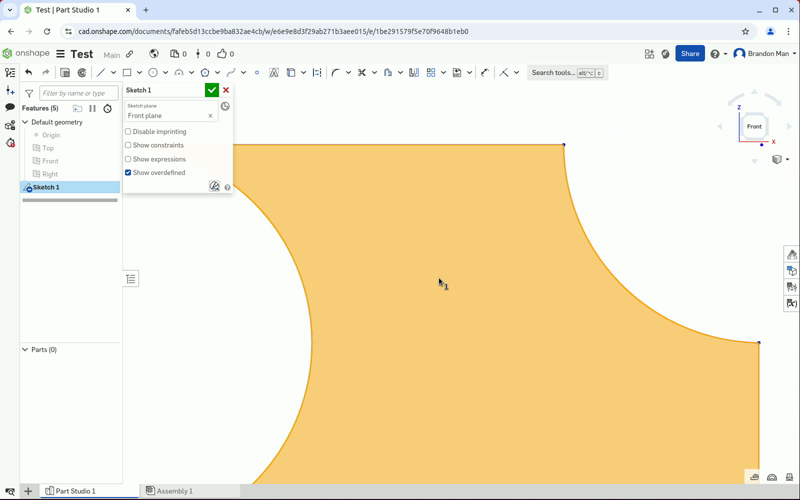
scroll(-6)
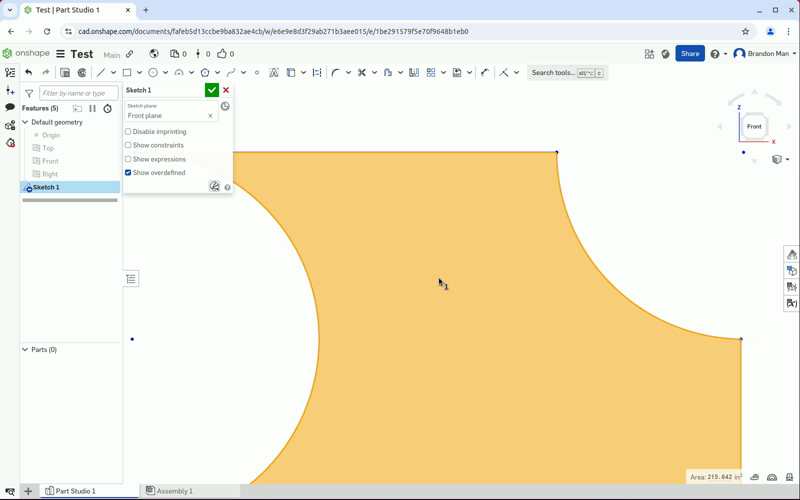
scroll(-6)
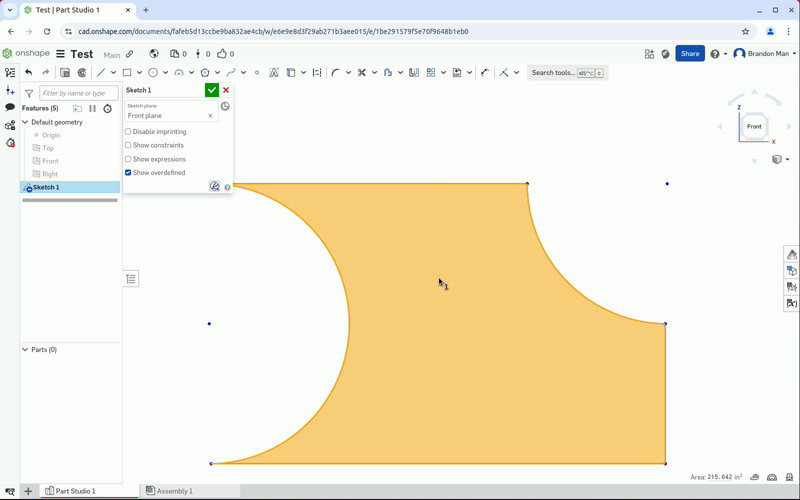
scroll(-6)
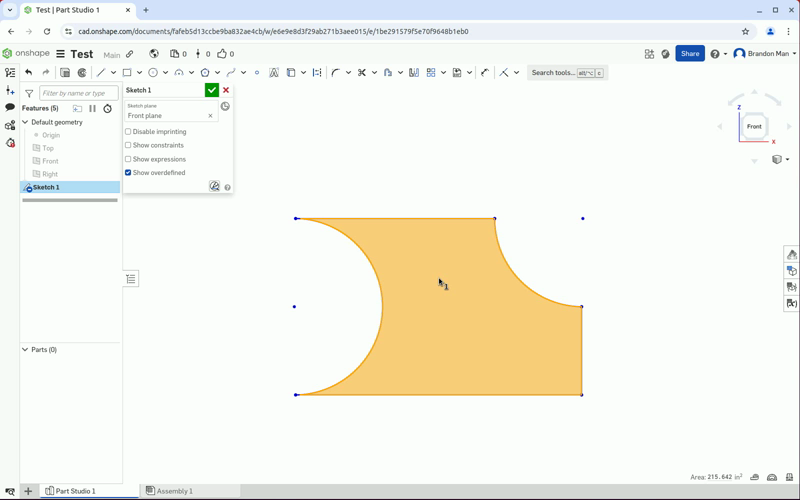
scroll(-6)
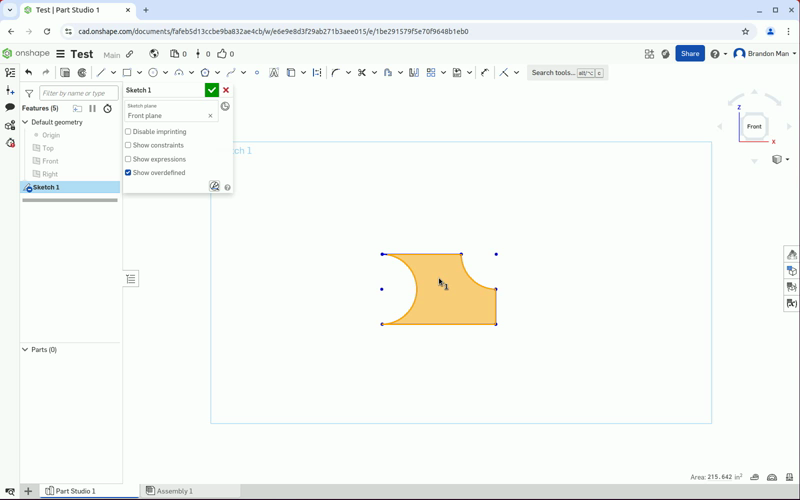
mouse_move(73, 352)
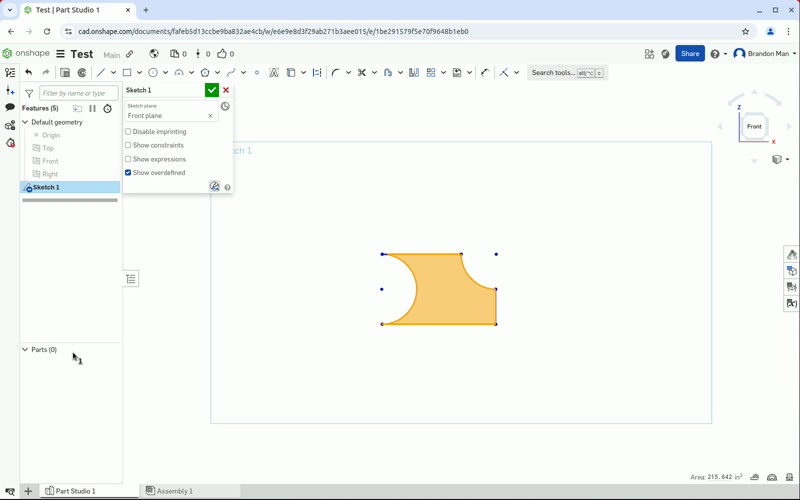
key(shift+y)
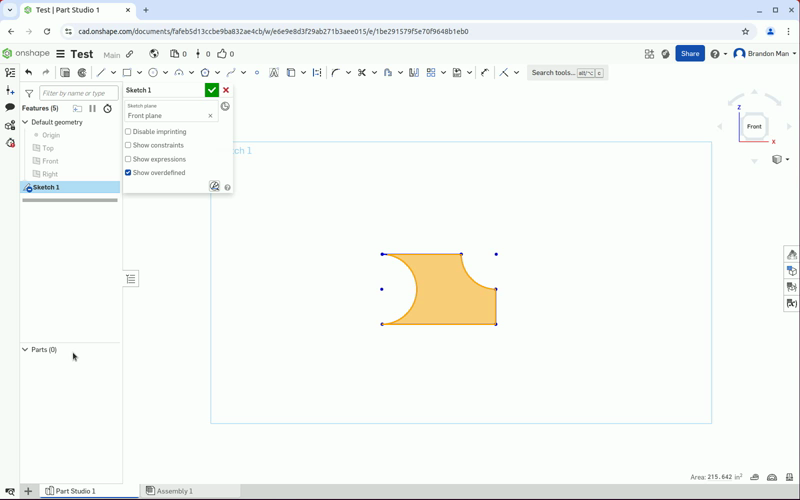
key(shift+e)
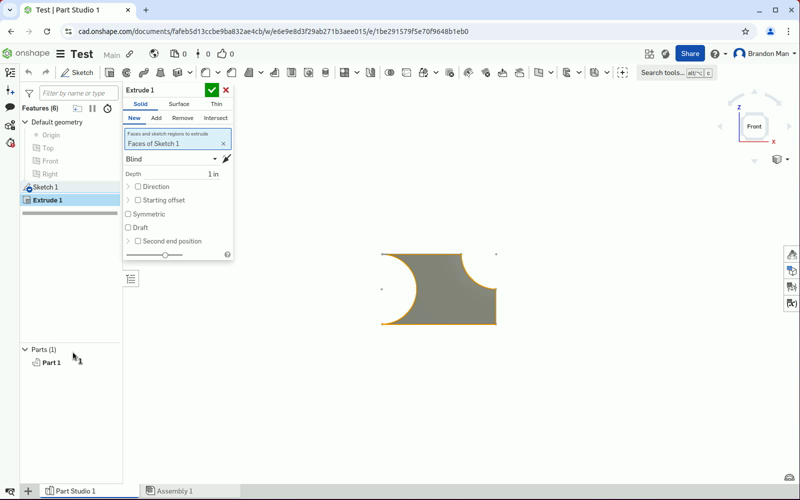
mouse_move(143, 106)
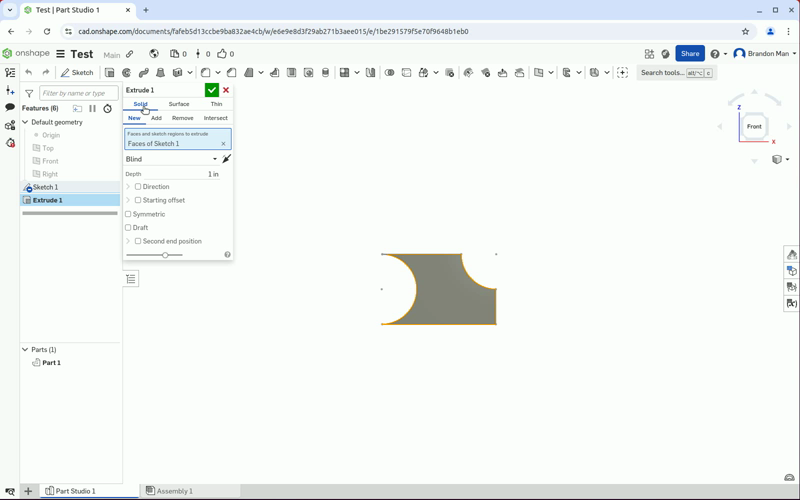
click(143, 106)
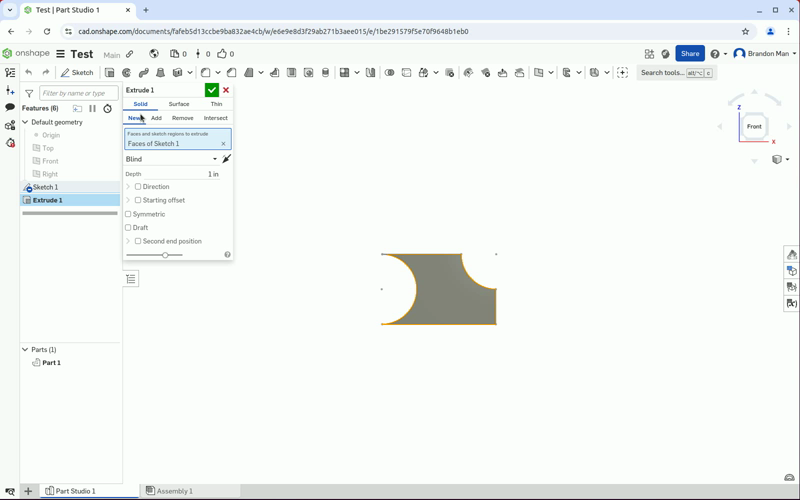
mouse_move(137, 120)
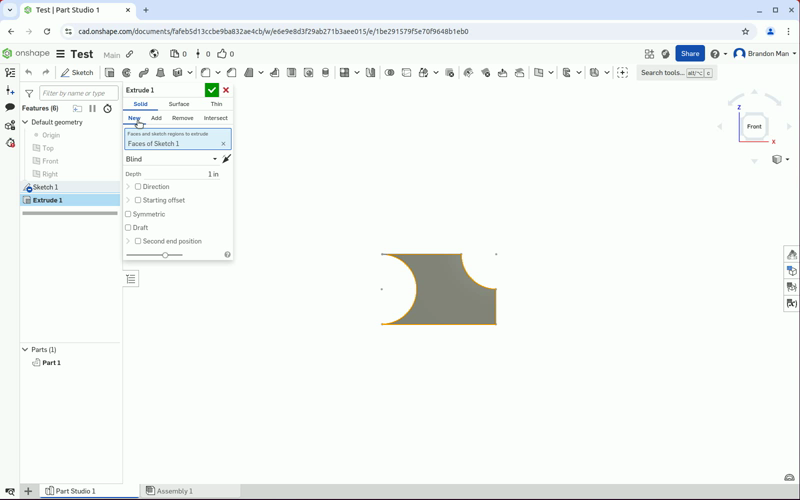
click(137, 120)
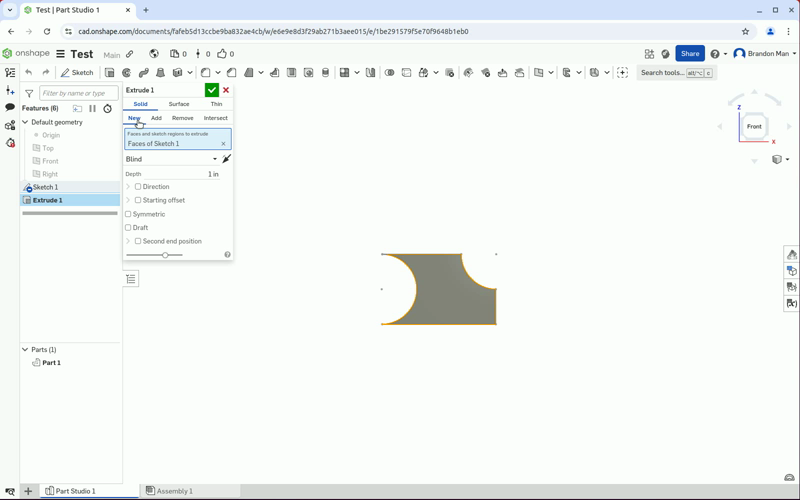
key(tab, 4)
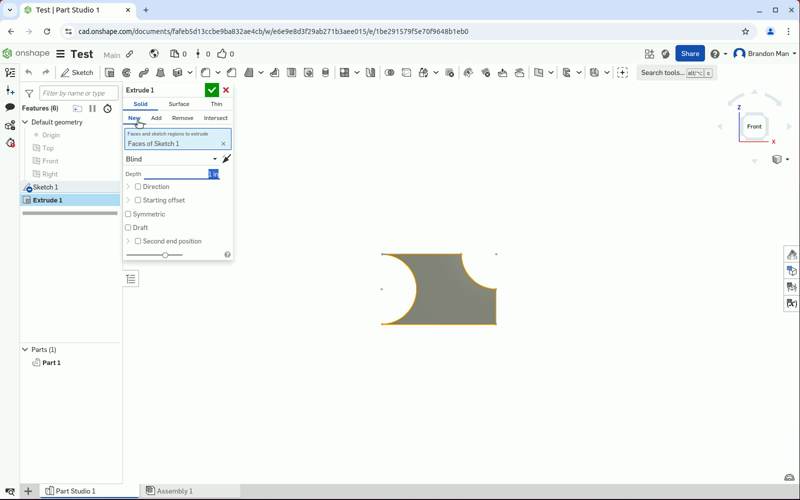
text(5.536)
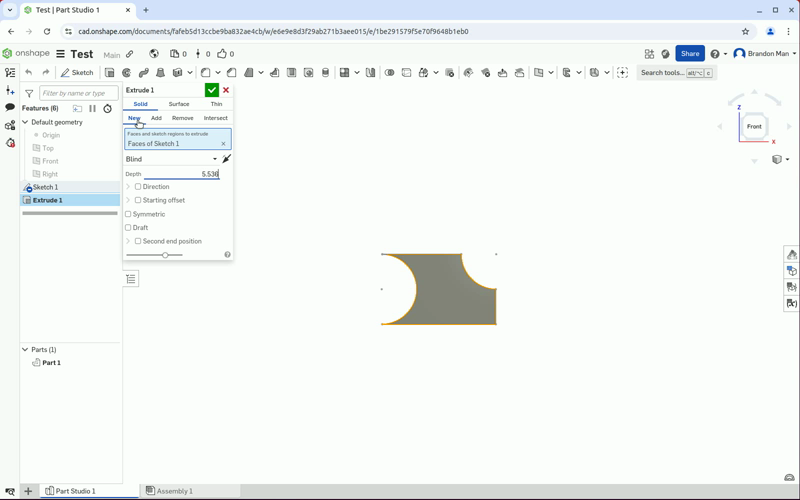
key(enter)
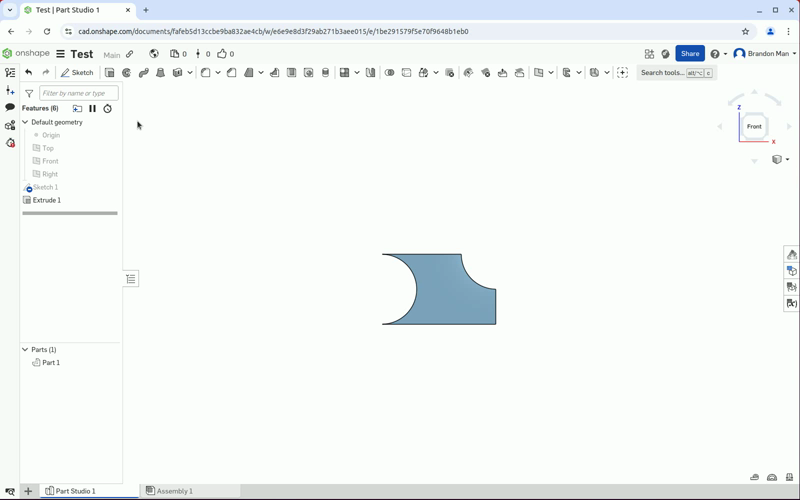
key(shift+h)
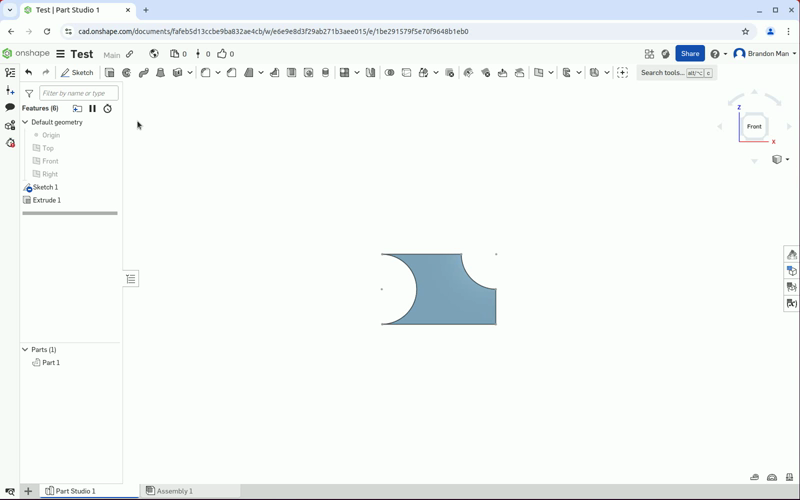
key(shift+h)
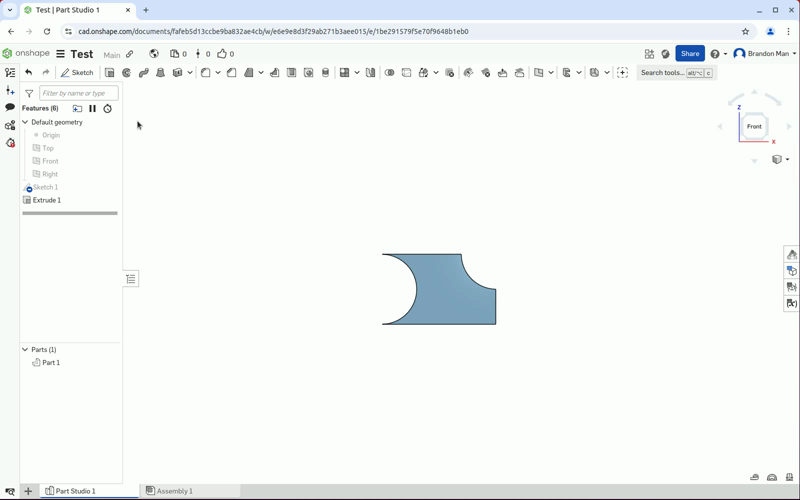
mouse_move(73, 189)
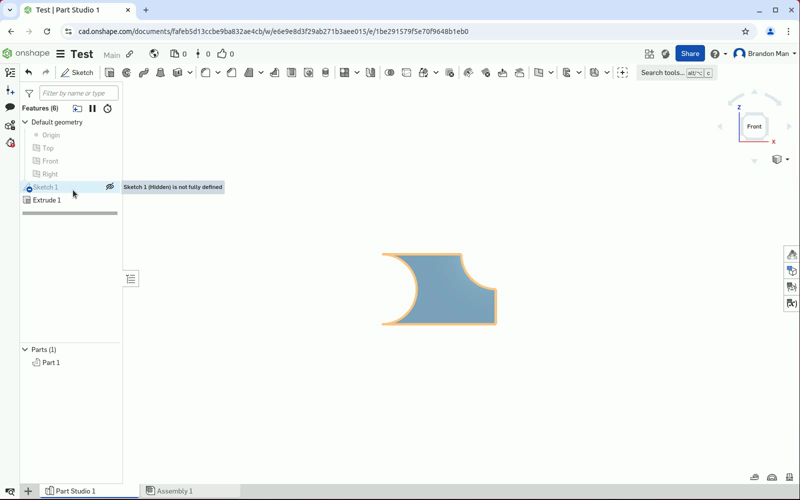
click(73, 189)
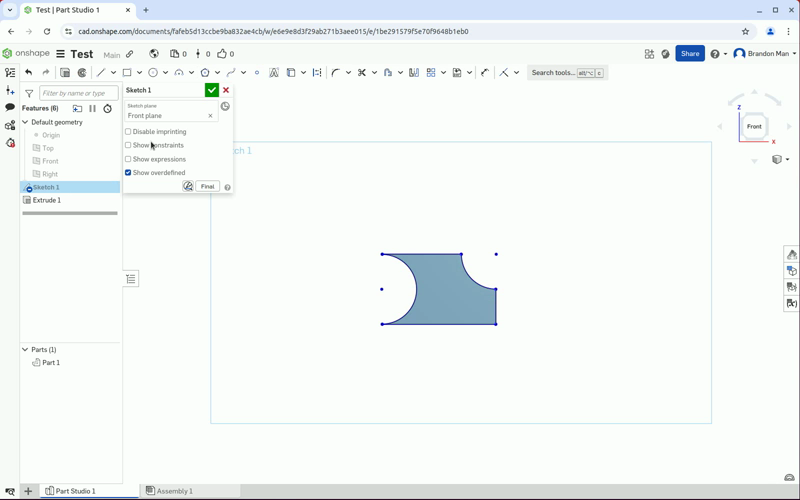
mouse_move(229, 92)
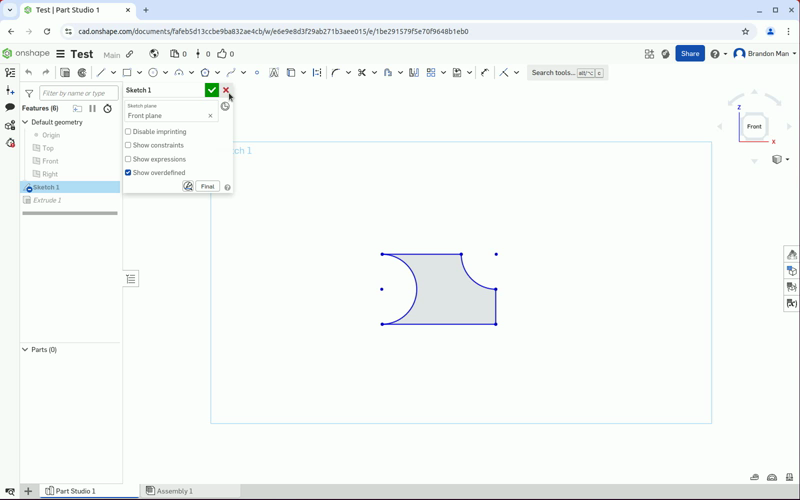
click(229, 92)
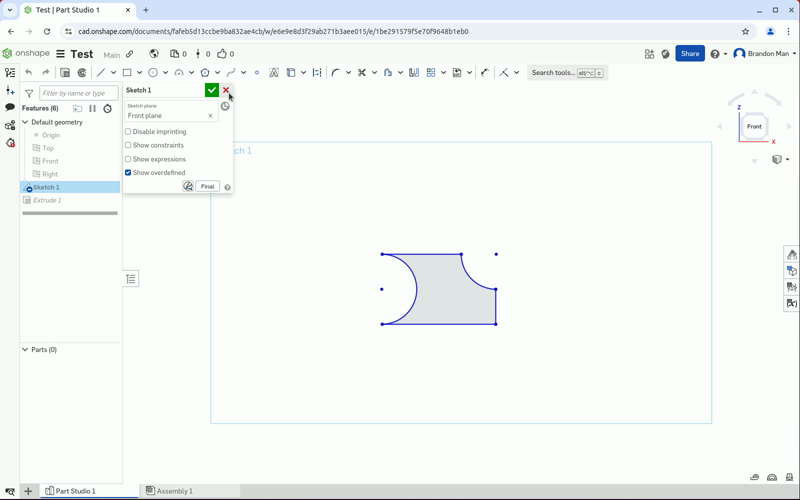
key(shift+s)
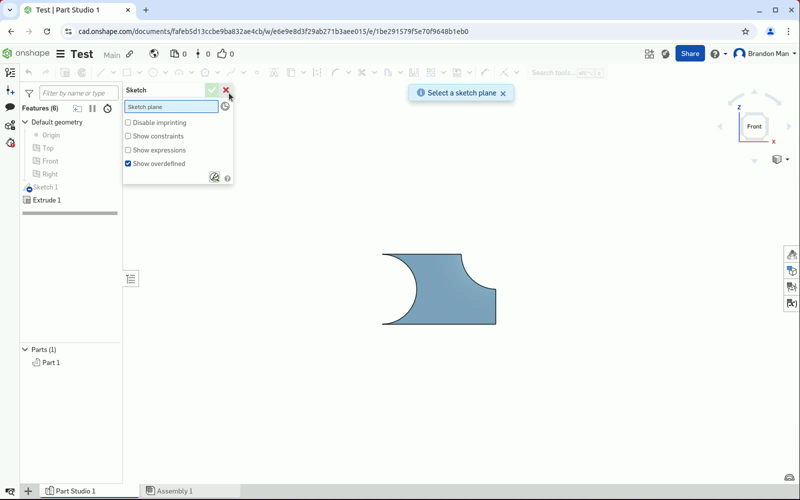
mouse_move(73, 163)
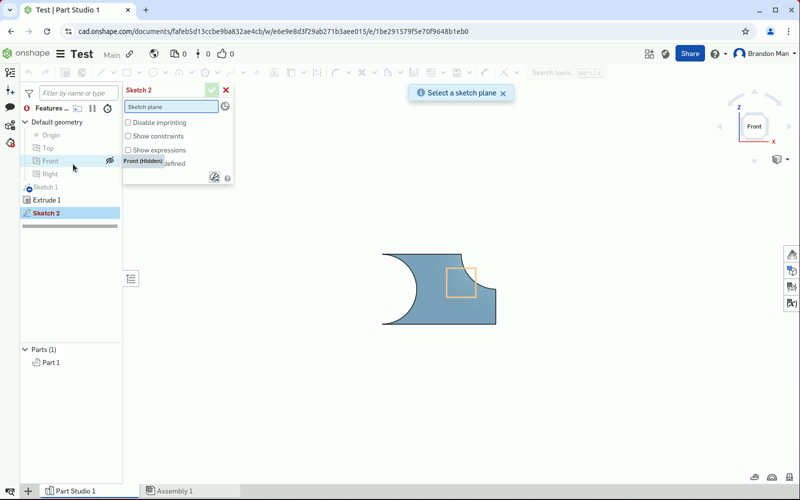
click(73, 163)
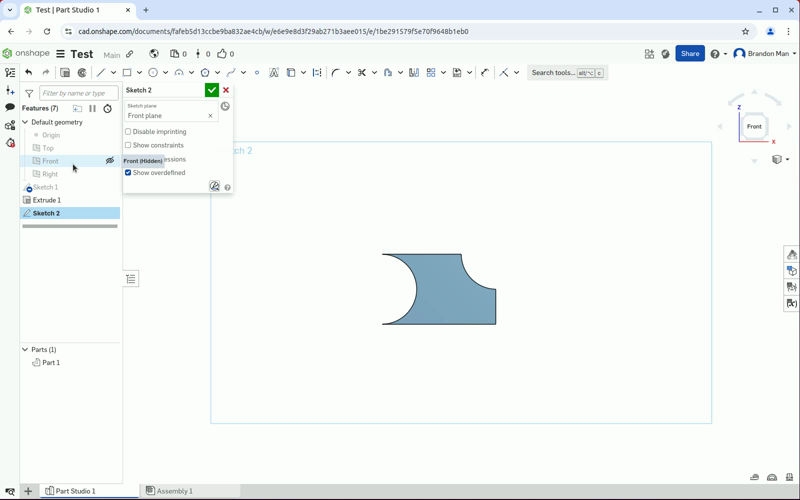
mouse_move(73, 352)
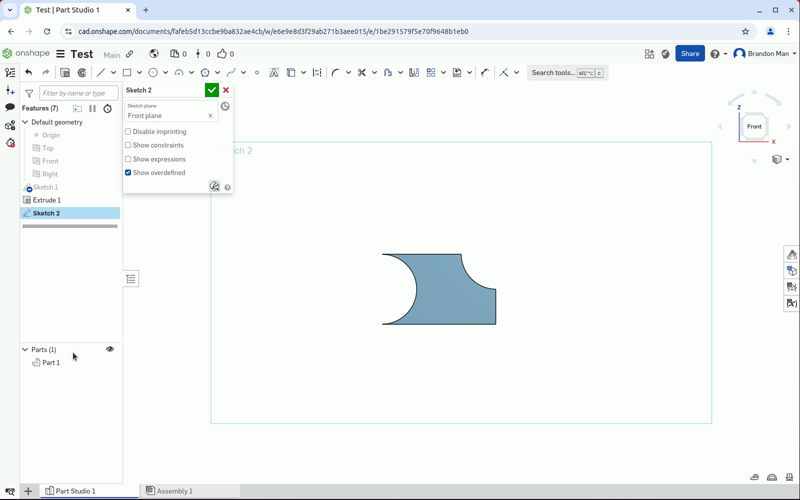
key(y)
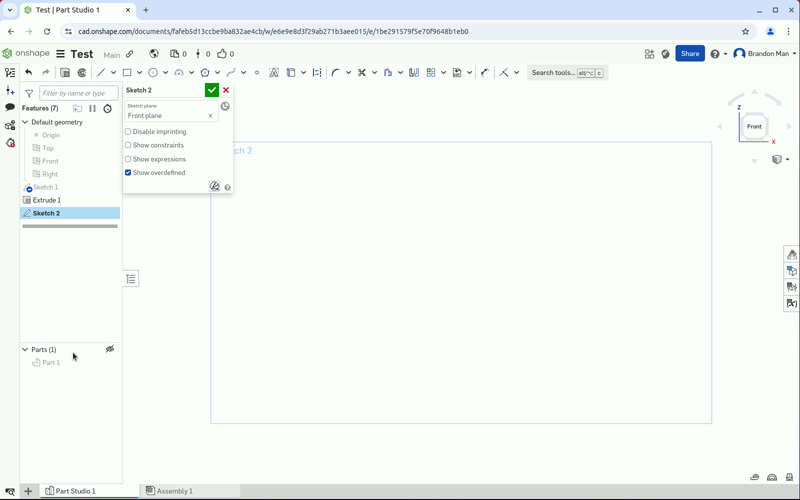
key(c)
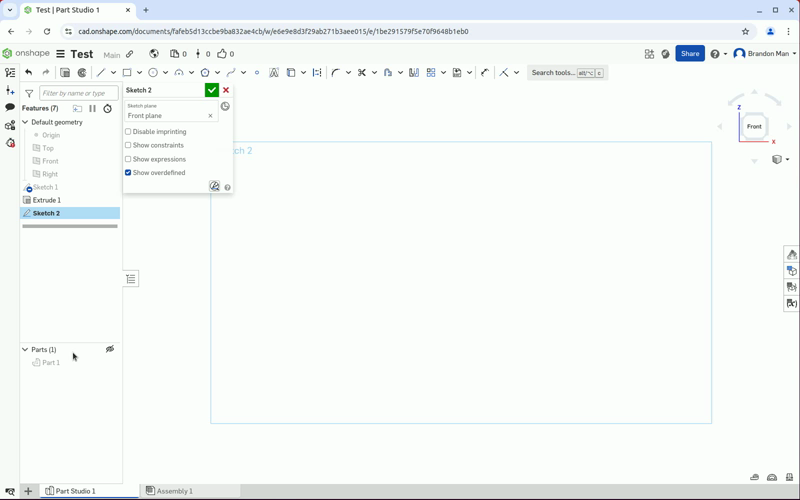
key_down(shift)
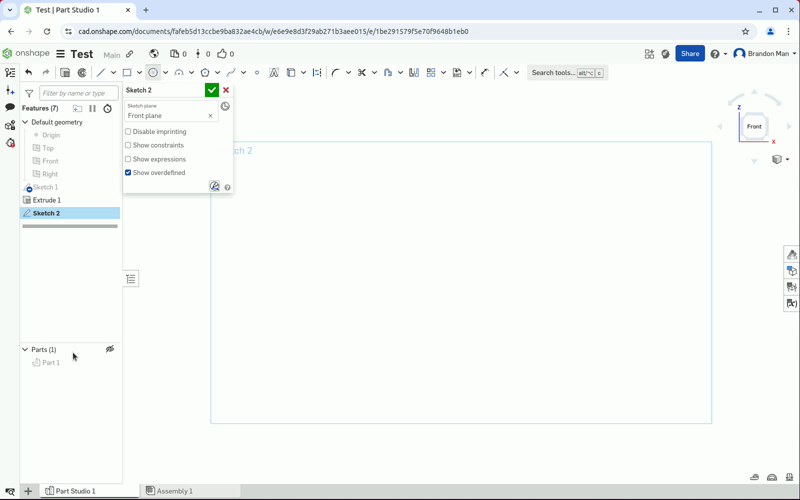
mouse_move(383, 288)
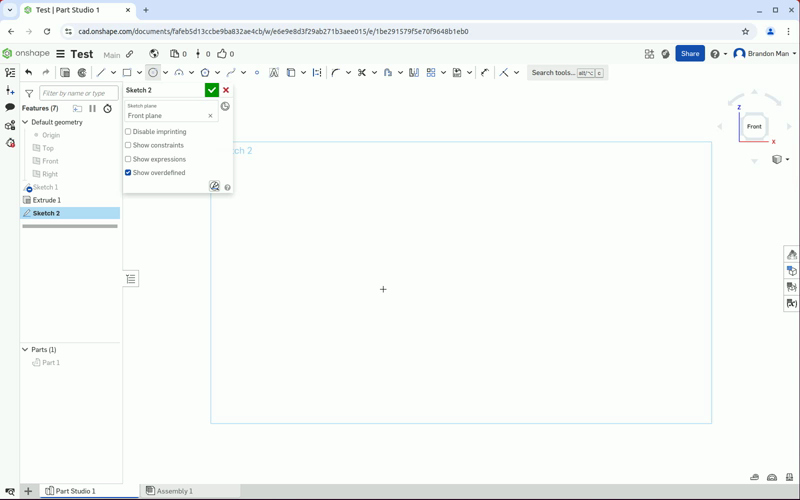
click(383, 288)
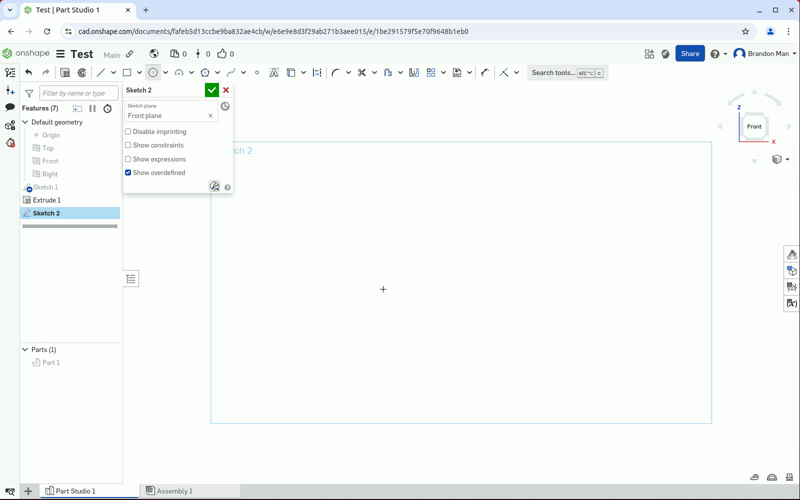
key_up(shift)
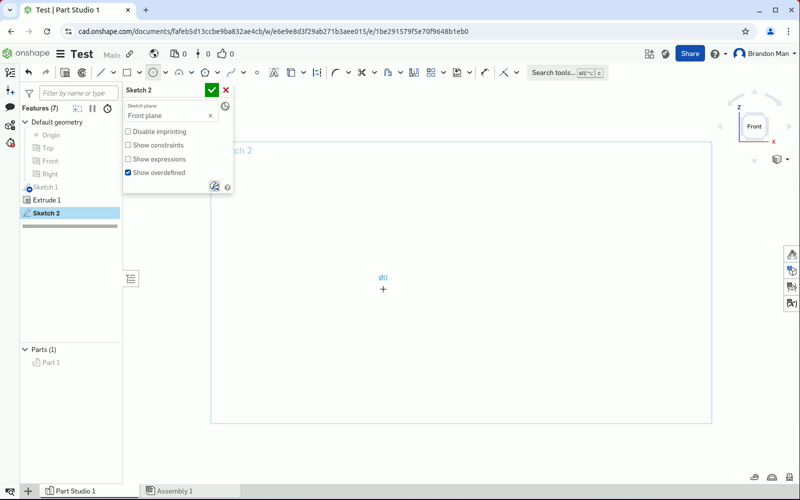
mouse_move(418, 288)
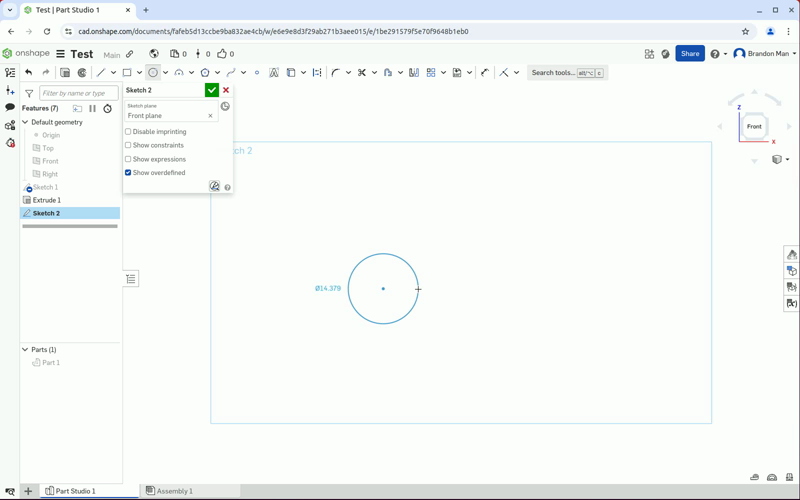
click(418, 288)
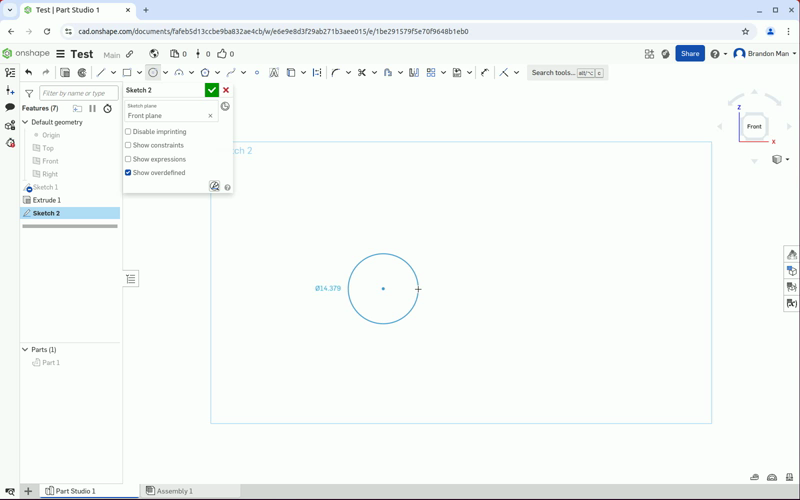
key(esc)
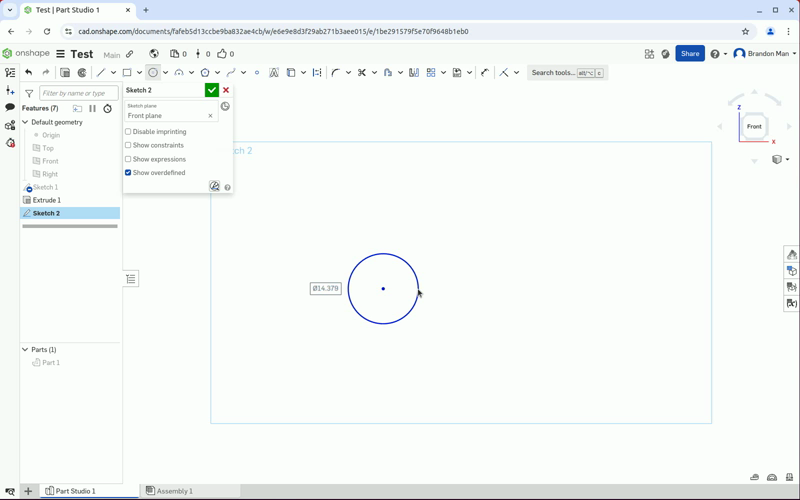
key(c)
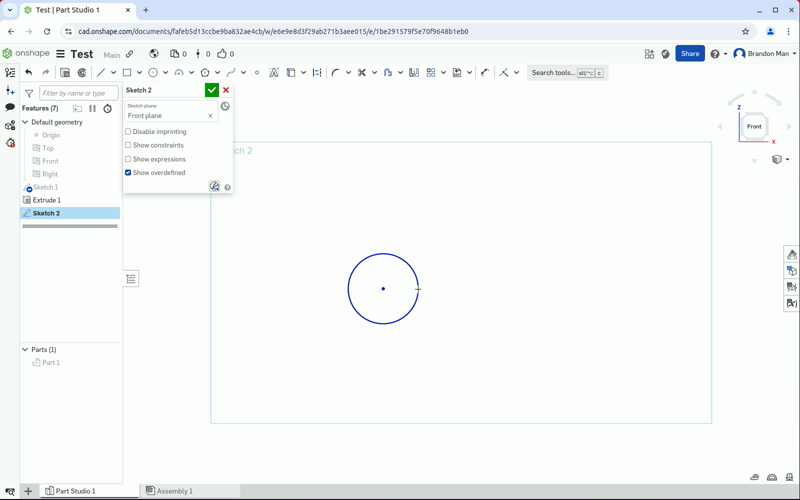
key_down(shift)
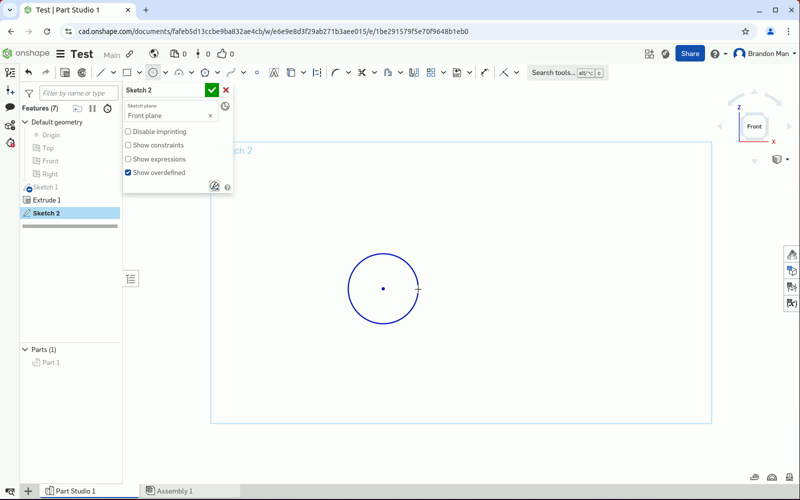
mouse_move(383, 288)
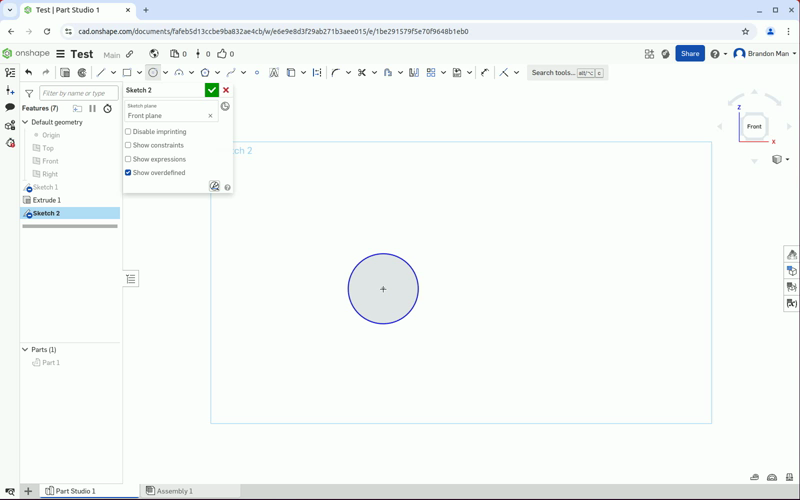
click(383, 288)
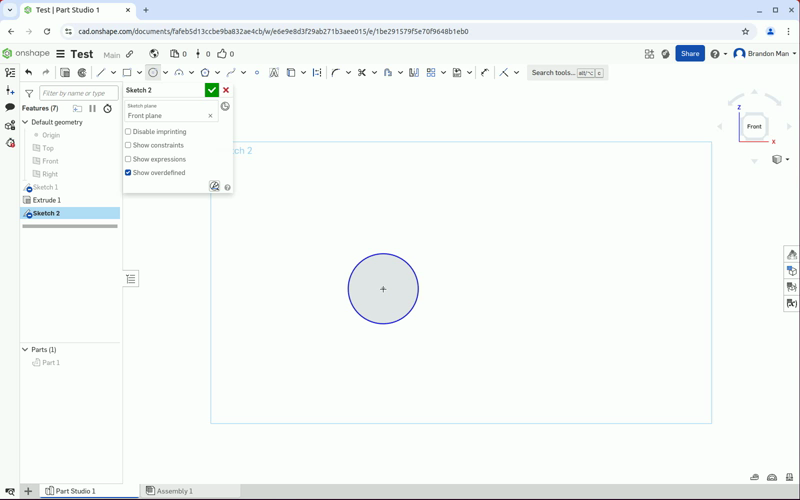
key_up(shift)
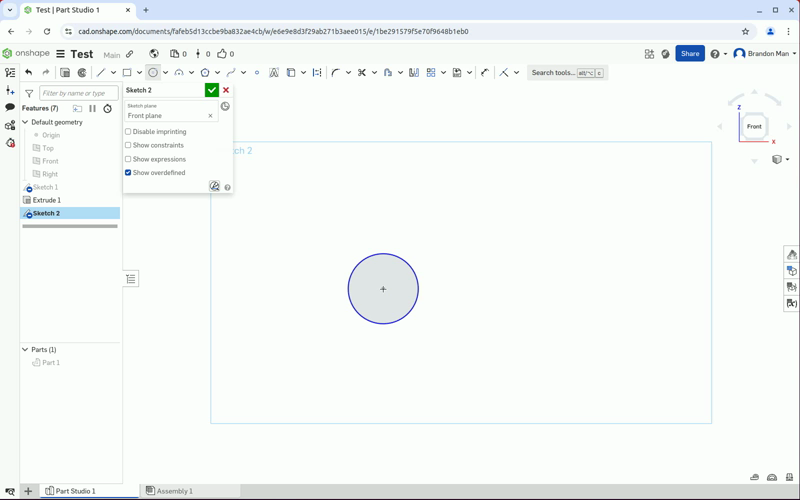
mouse_move(397, 288)
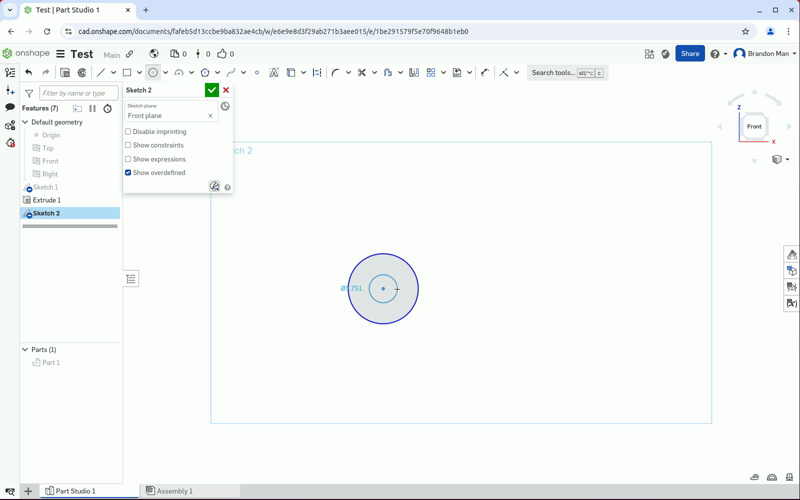
click(397, 288)
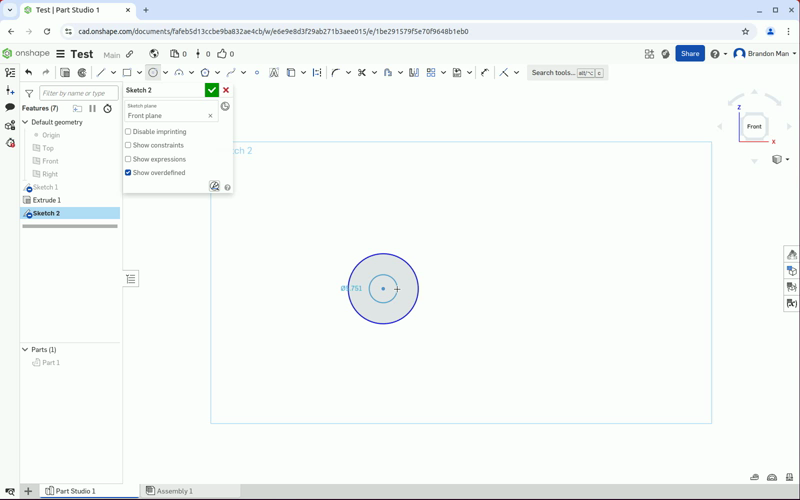
key(esc)
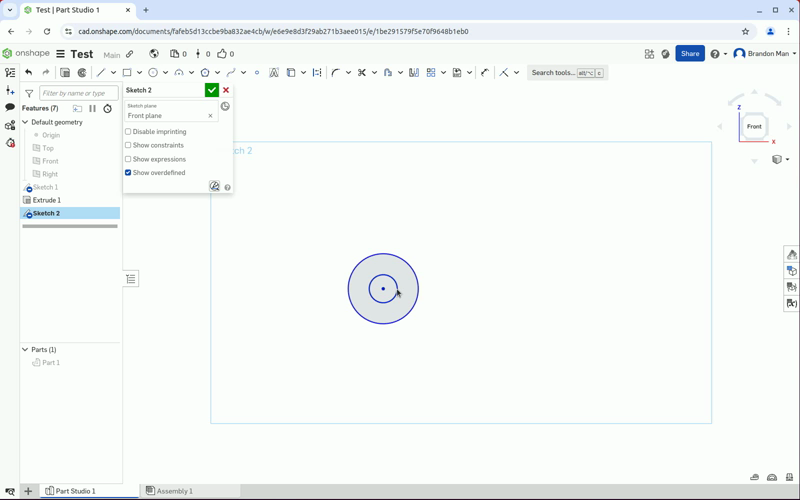
mouse_move(367, 308)
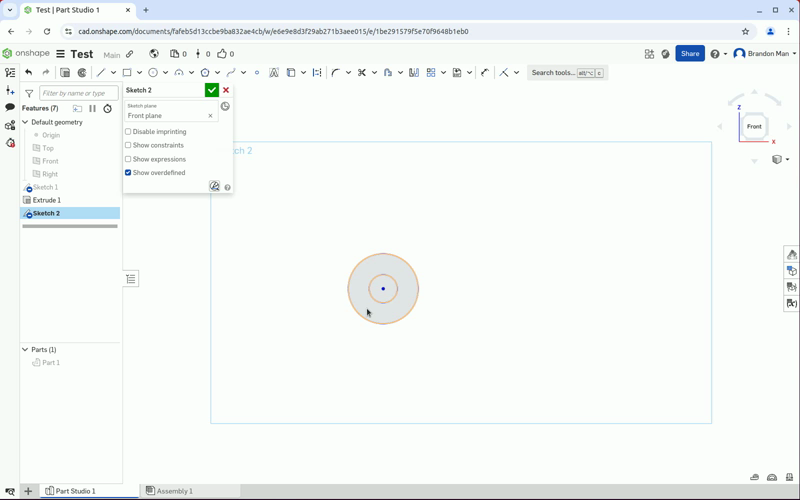
click(367, 308)
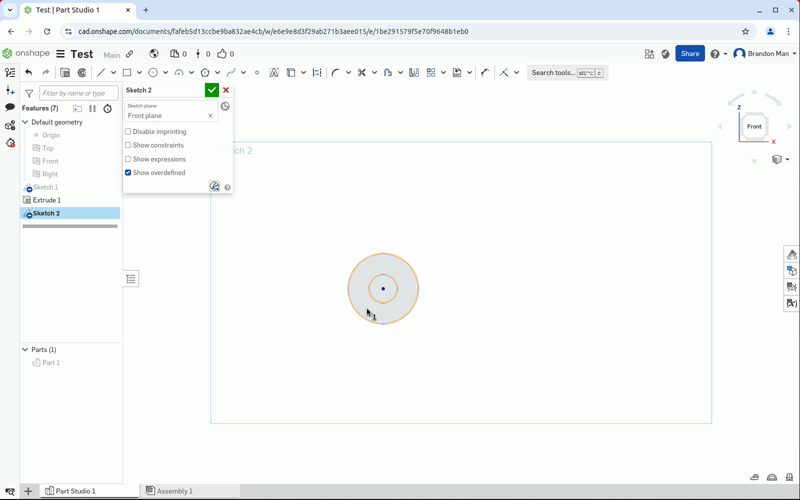
mouse_move(73, 352)
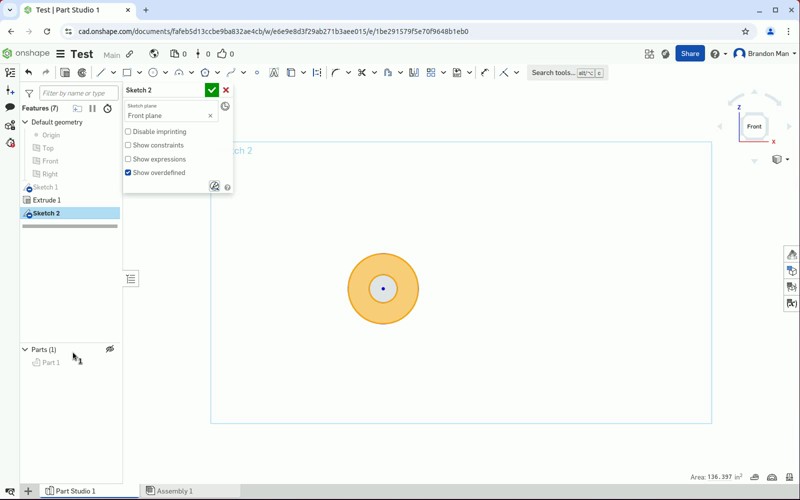
key(shift+y)
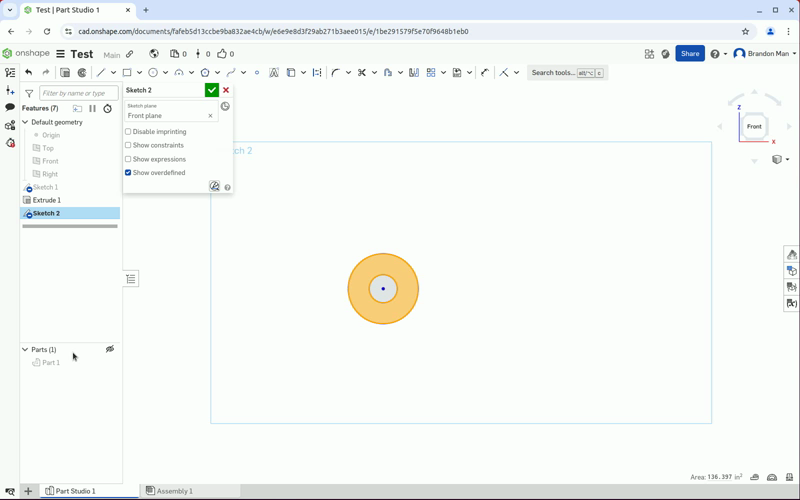
key(shift+e)
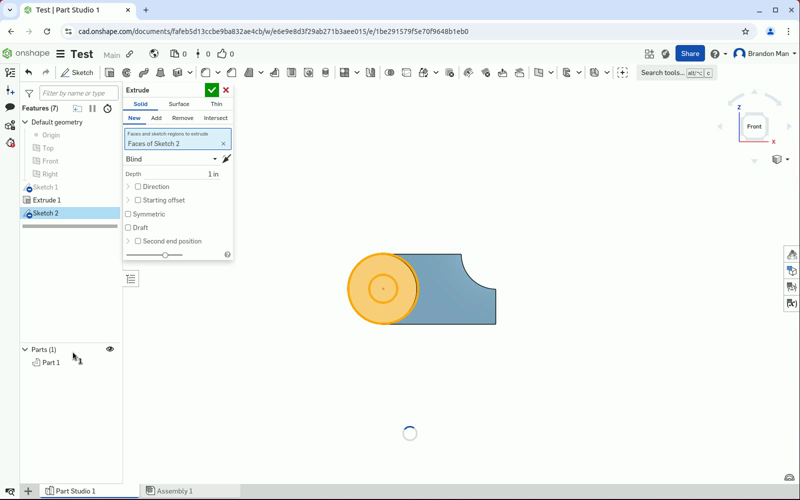
mouse_move(143, 106)
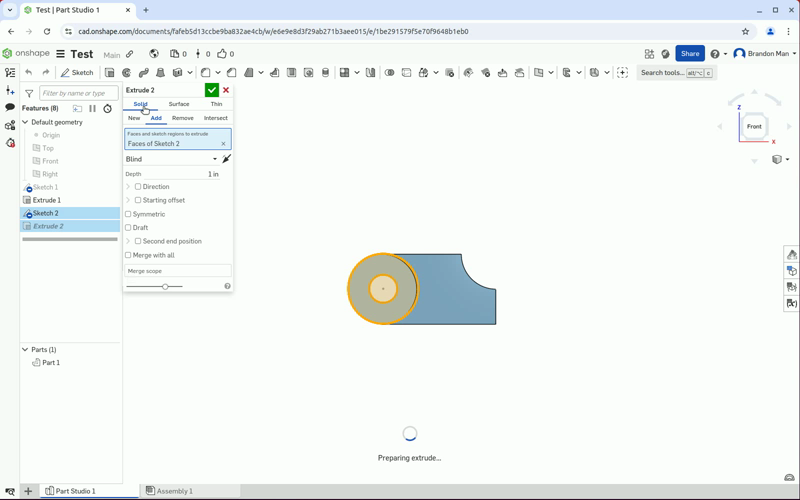
click(143, 106)
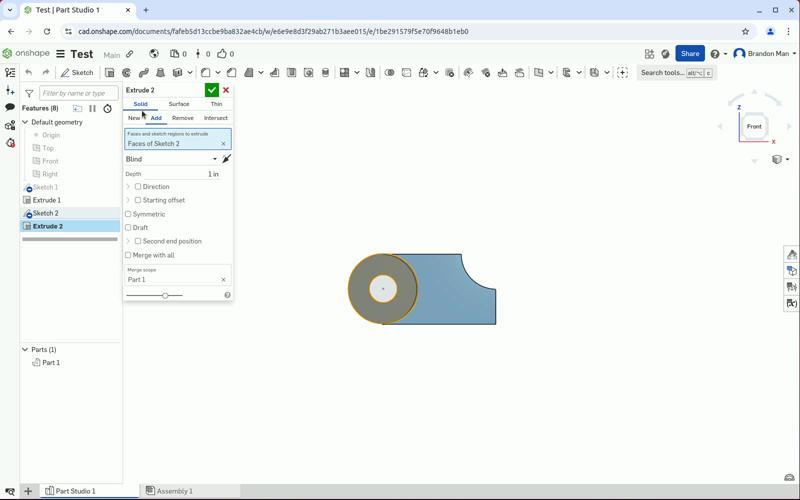
mouse_move(137, 120)
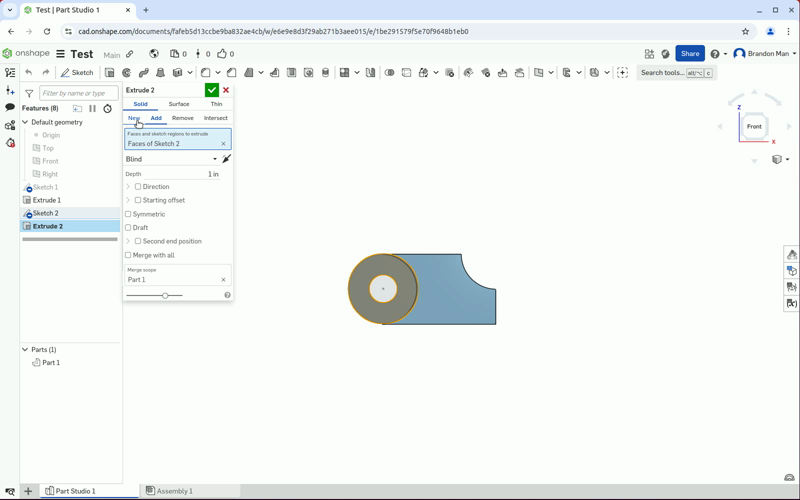
click(137, 120)
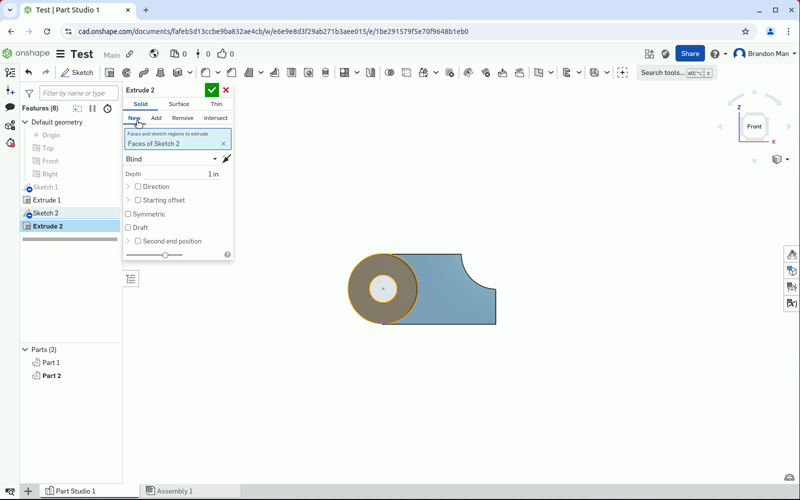
key(tab, 4)
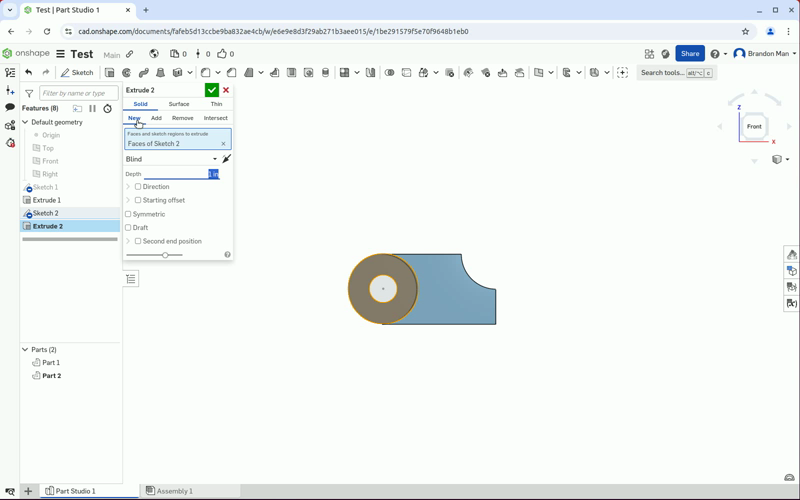
text(5.536)
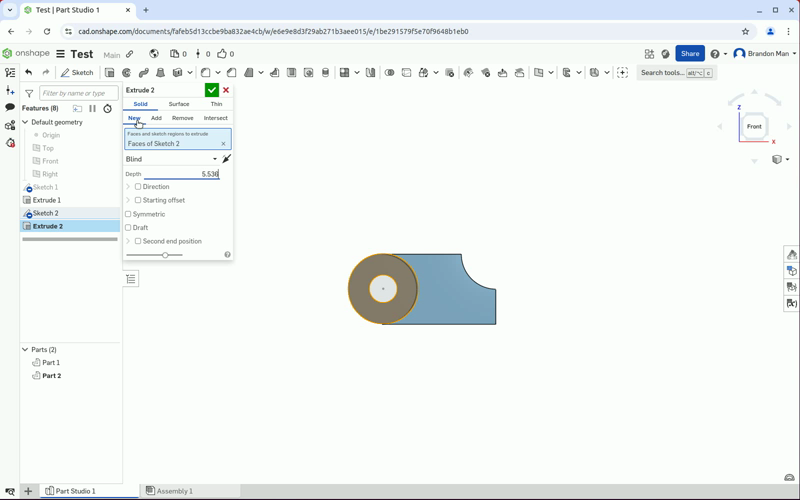
key(enter)
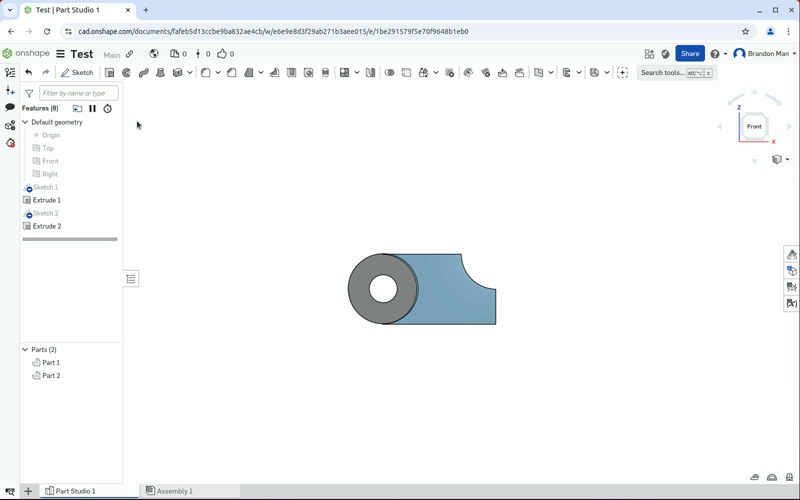
key(shift+h)
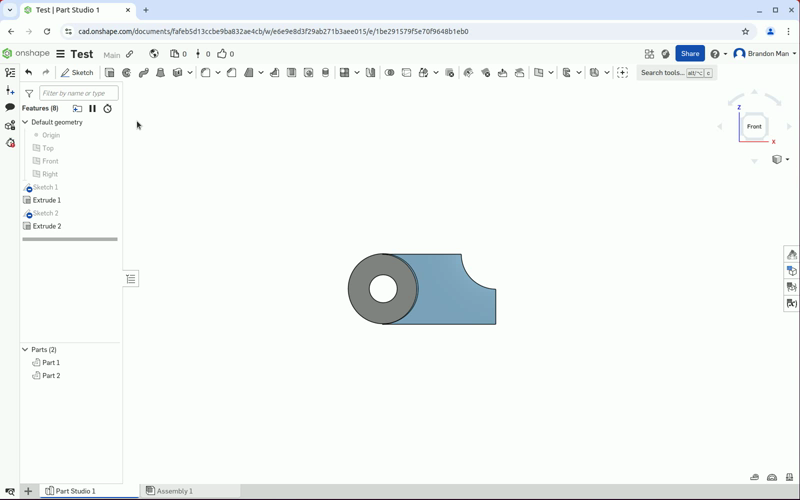
key(shift+h)
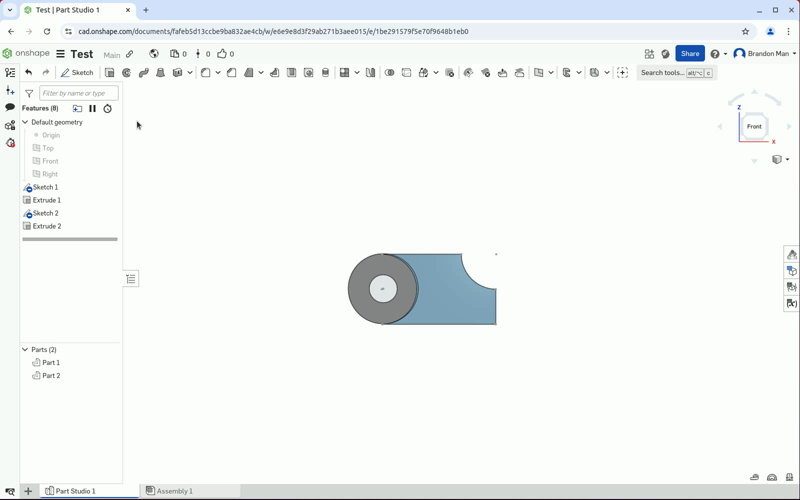
key(shift+7)
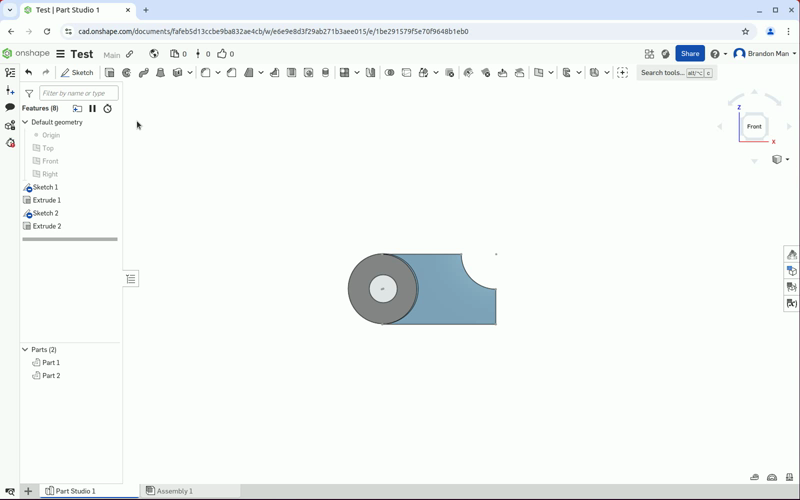
key(left, 2)
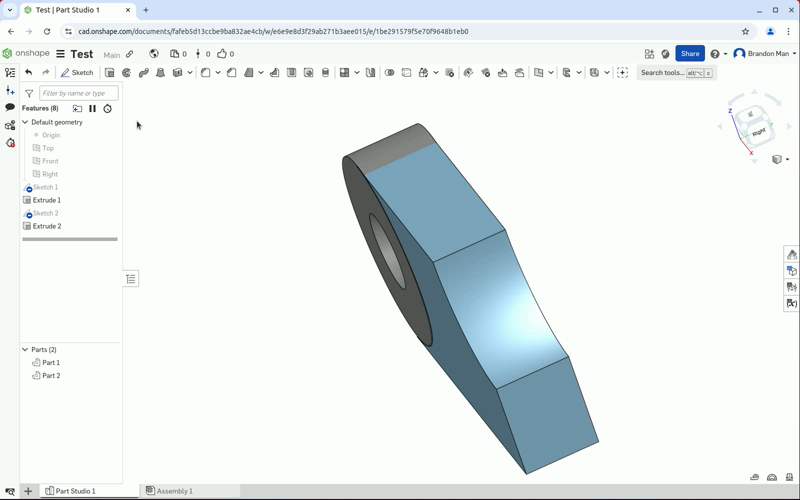
key(down, 2)
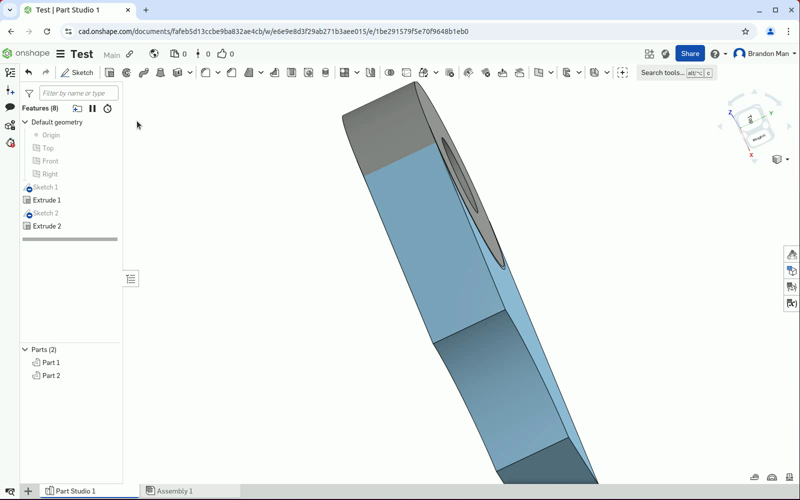
key(up, 2)
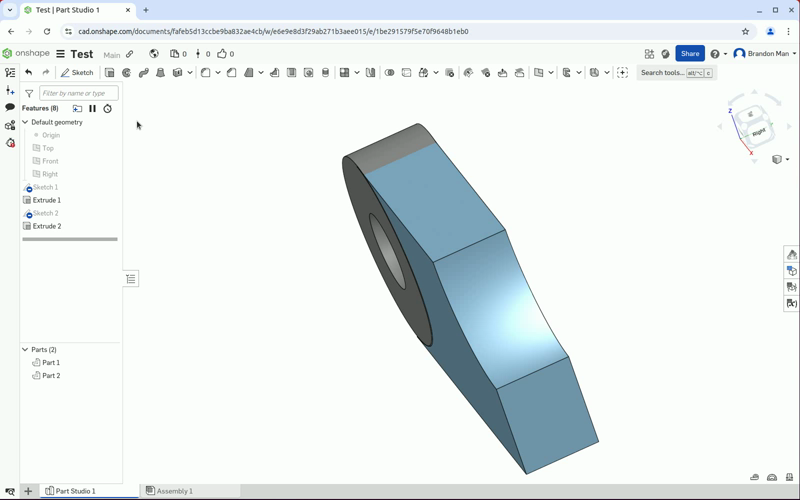
key(right, 2)
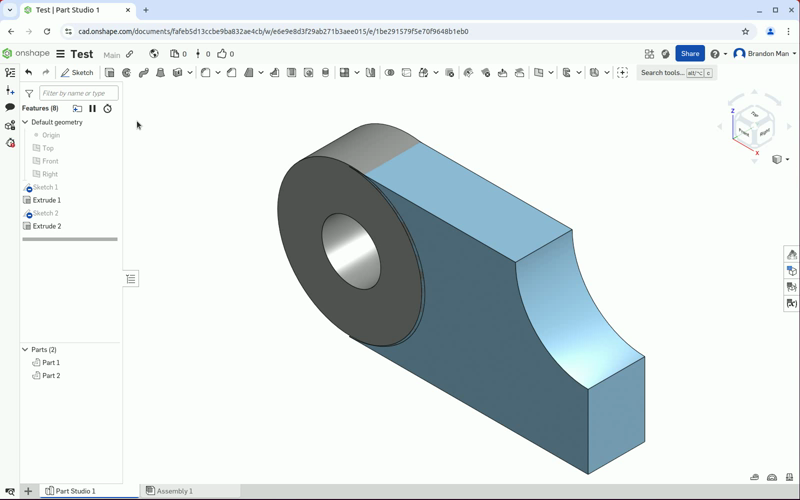
mouse_move(73, 189)
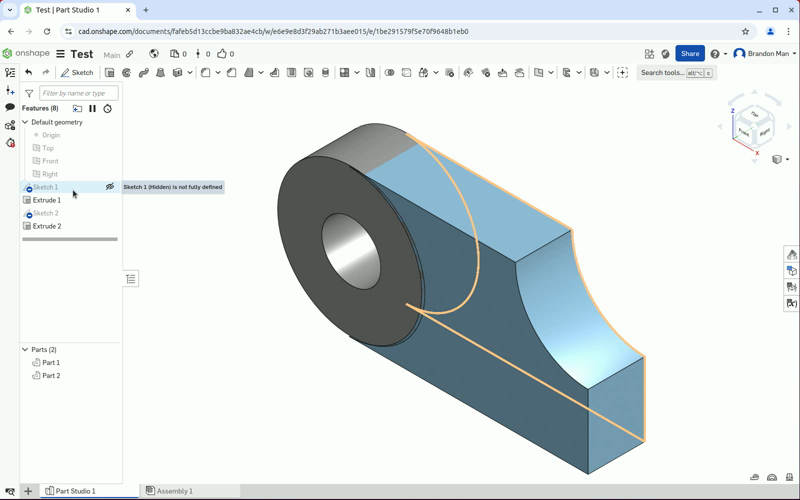
click(73, 189)